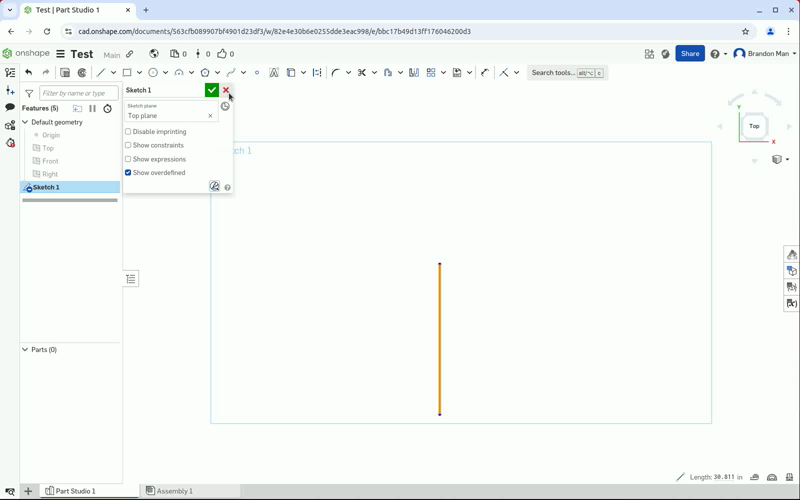
key(shift+h)
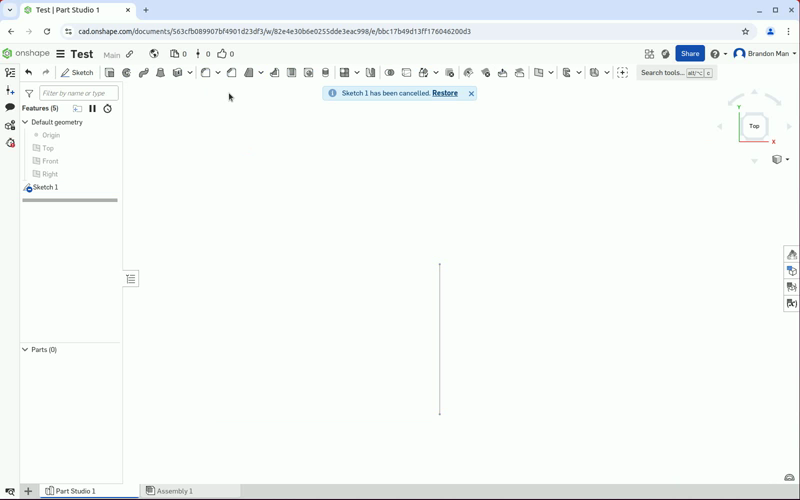
key(shift+s)
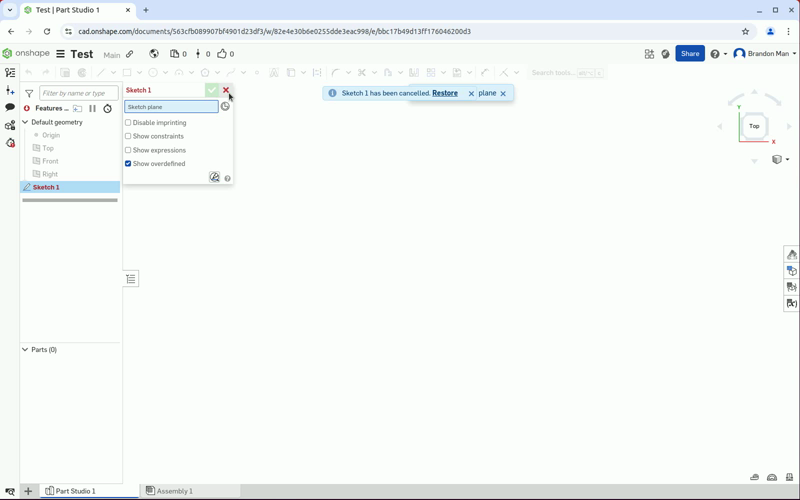
mouse_move(73, 150)
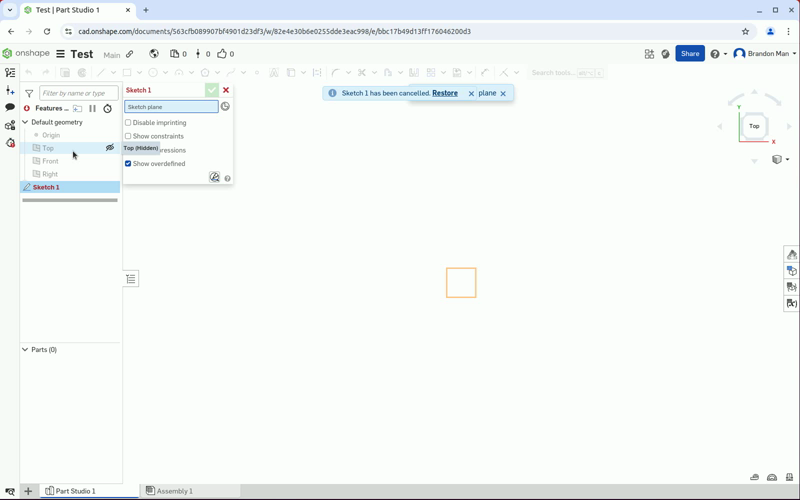
click(73, 150)
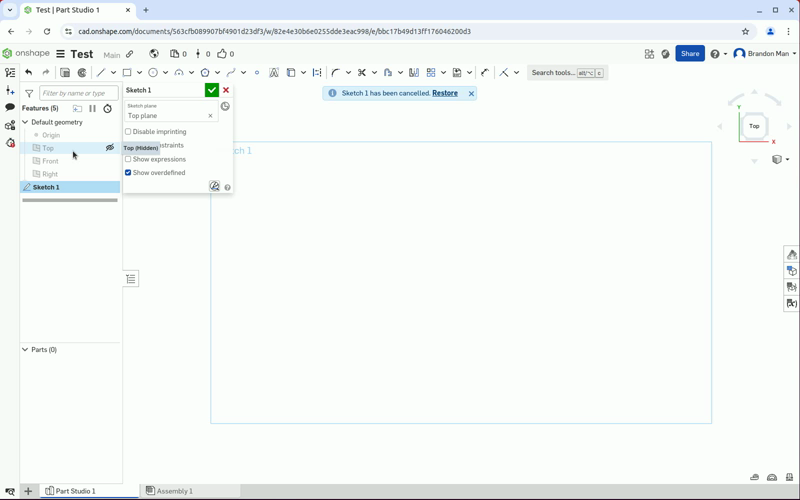
mouse_move(73, 352)
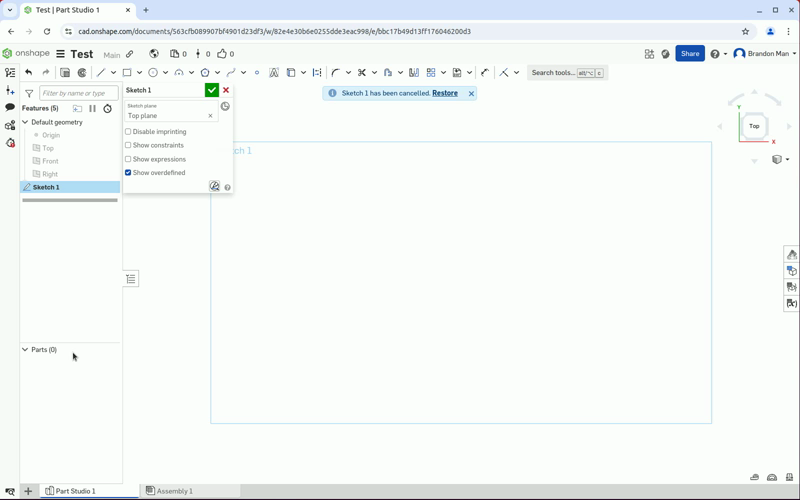
key(y)
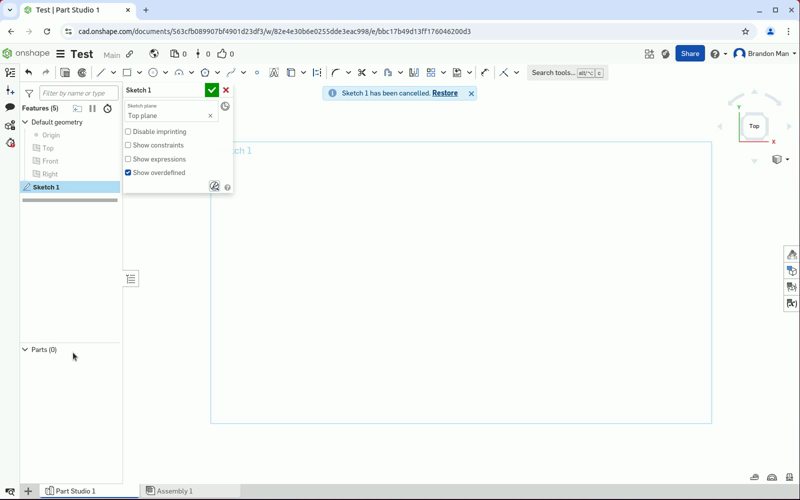
key(a)
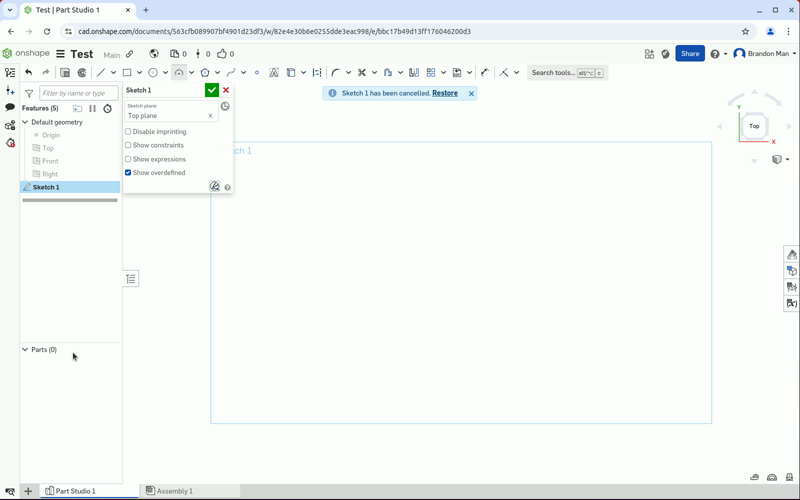
key_down(shift)
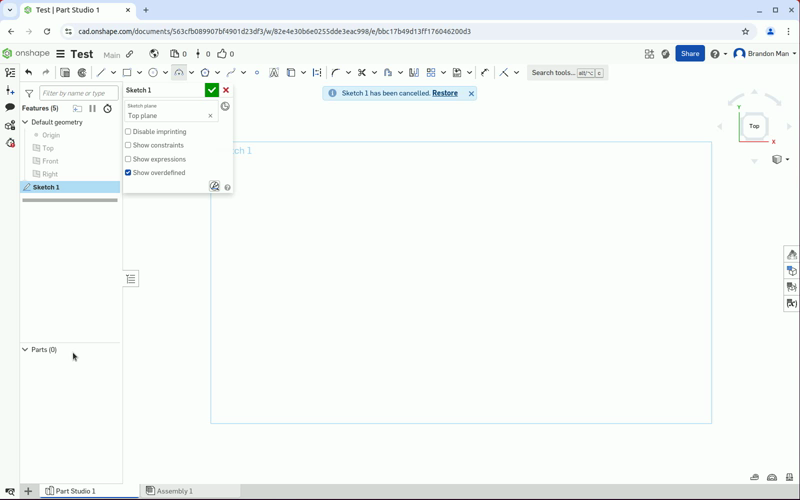
mouse_move(438, 375)
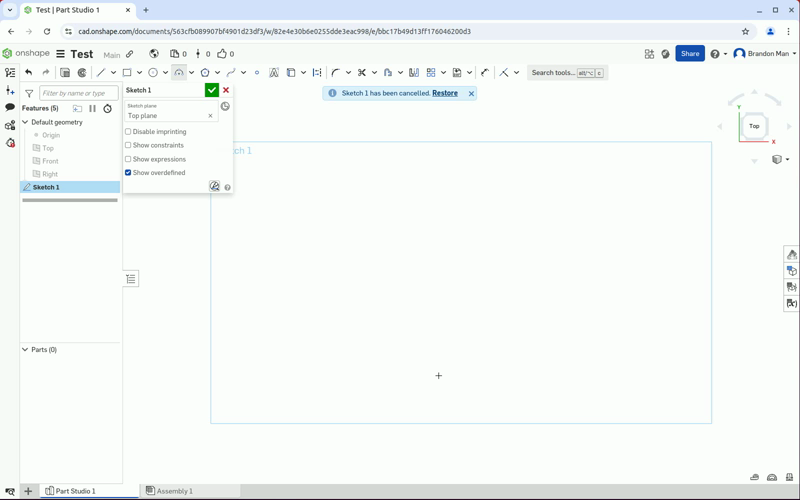
click(438, 375)
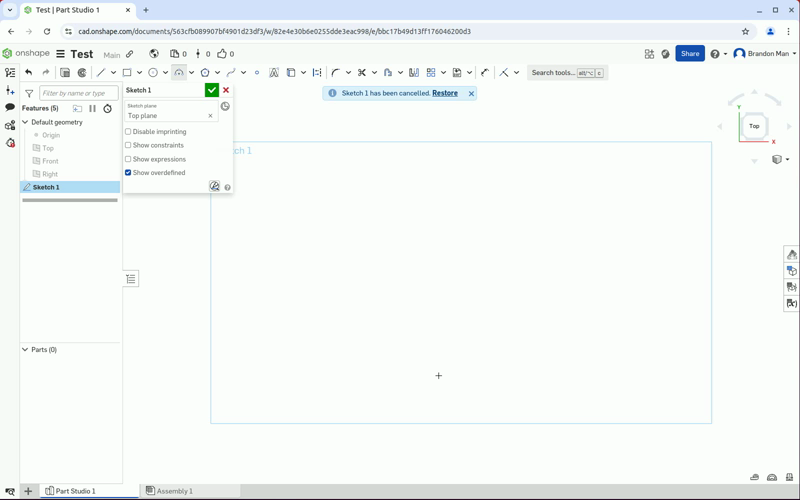
key_up(shift)
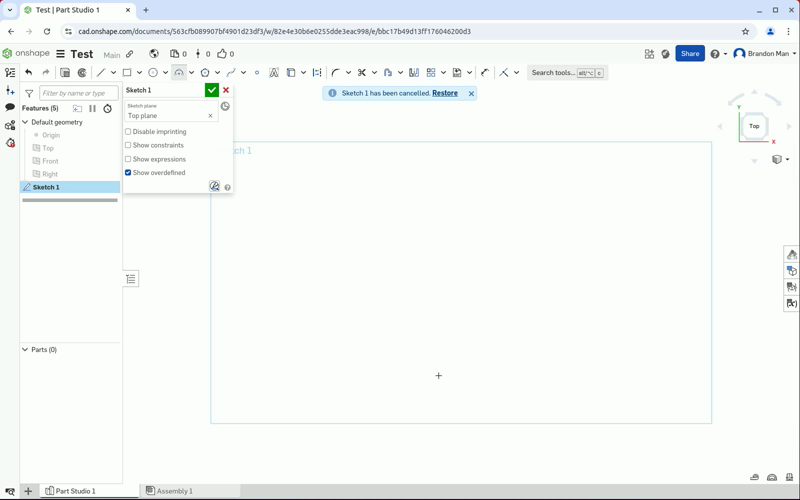
key_down(shift)
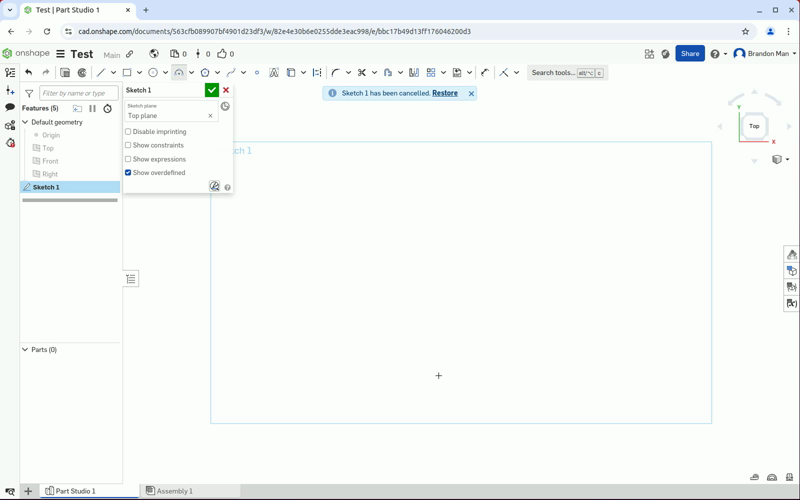
mouse_move(481, 375)
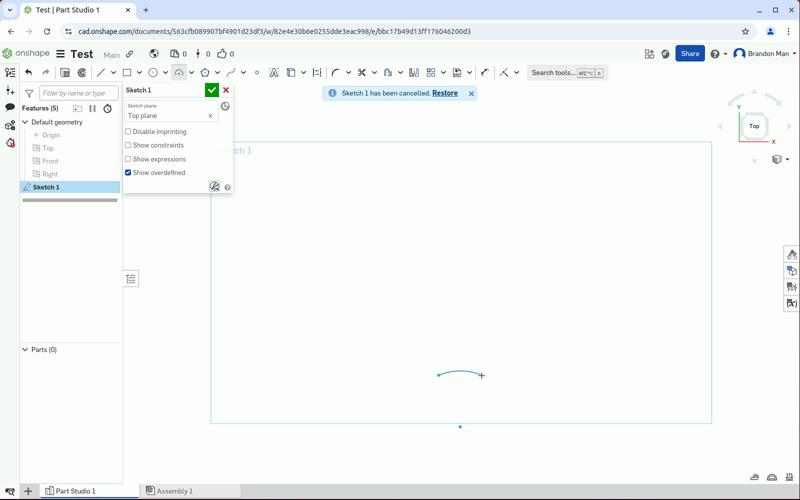
click(481, 375)
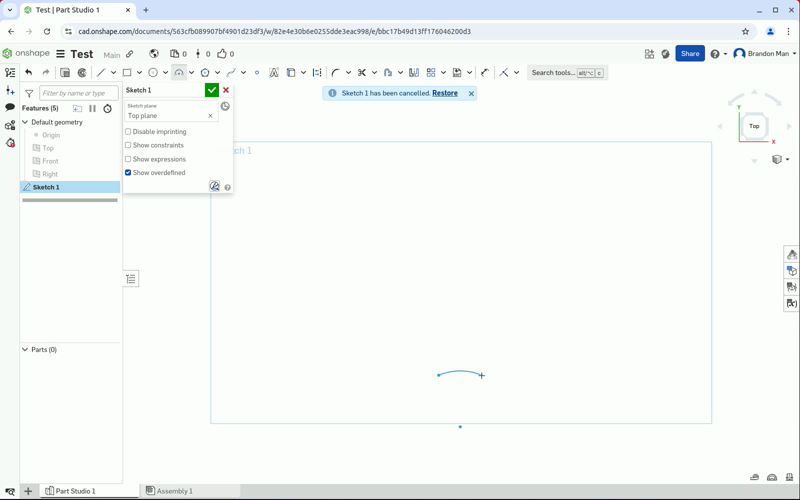
mouse_move(460, 192)
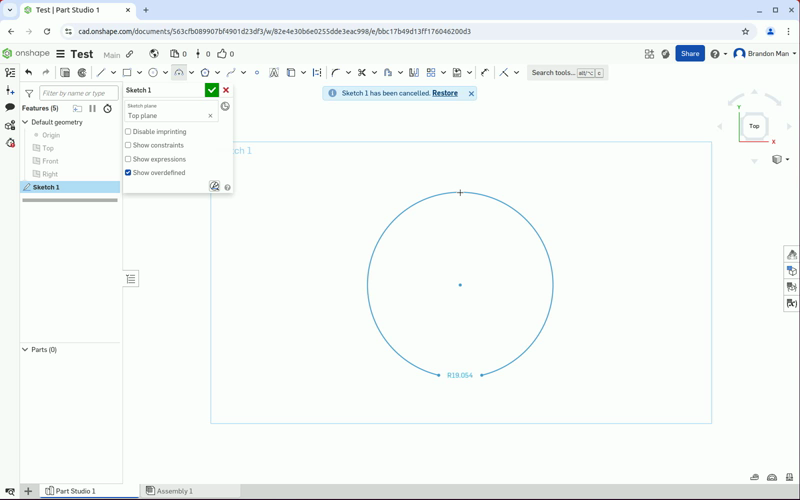
click(460, 192)
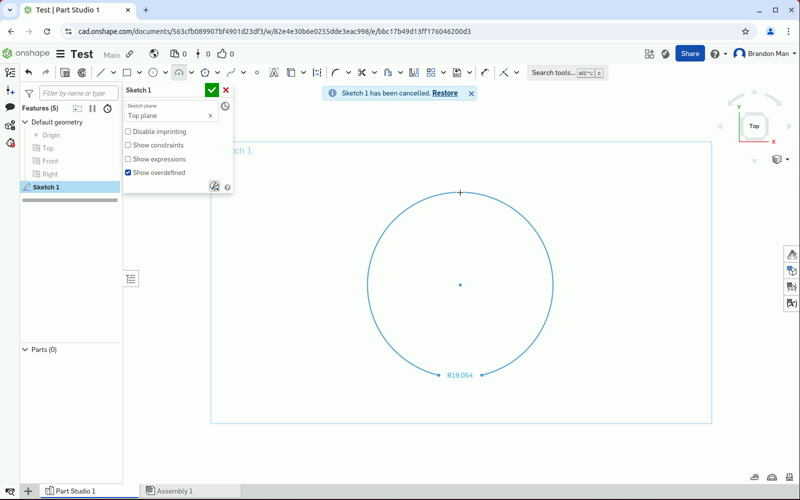
key_up(shift)
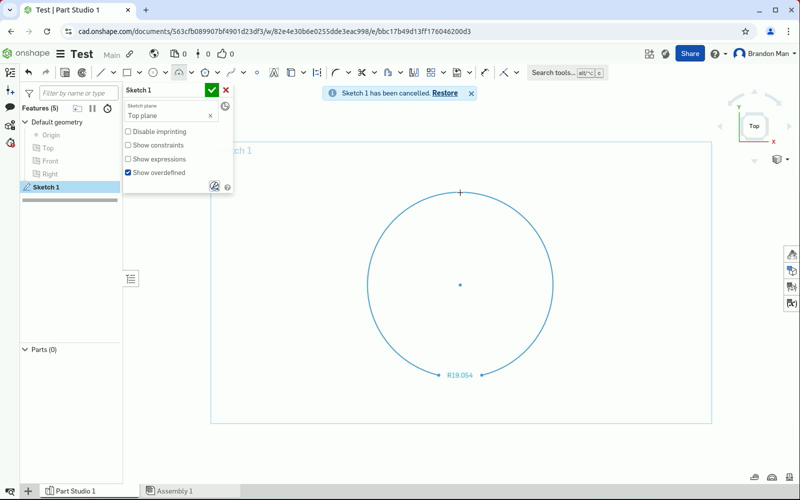
key(esc)
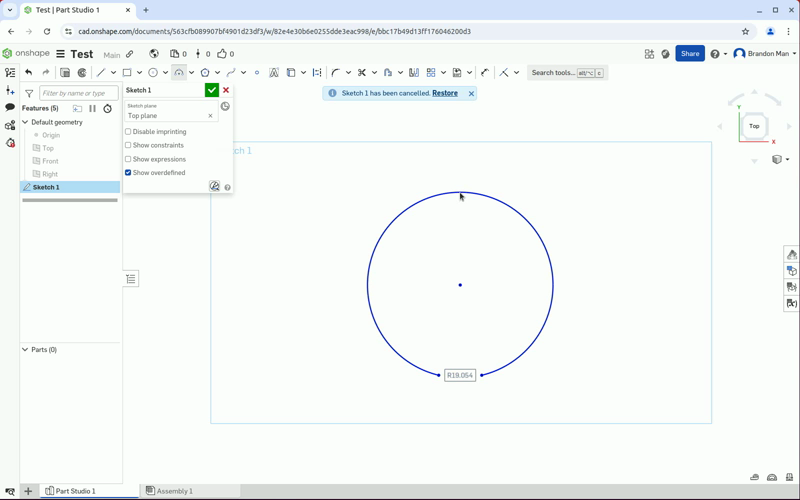
key(l)
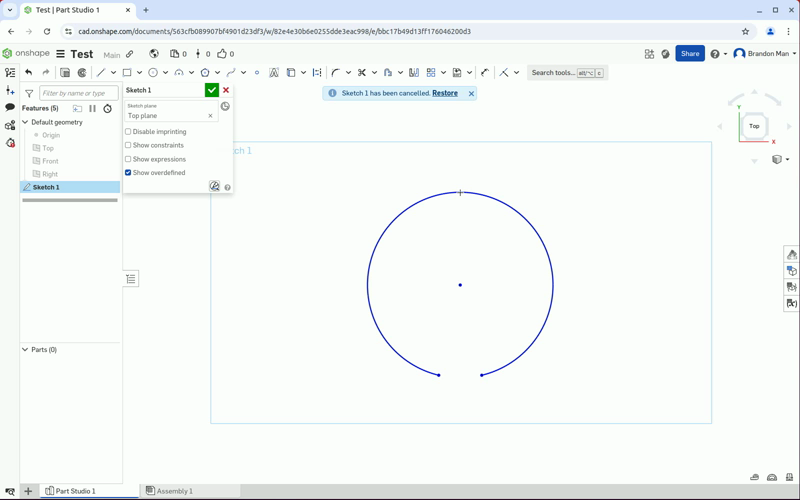
mouse_move(481, 375)
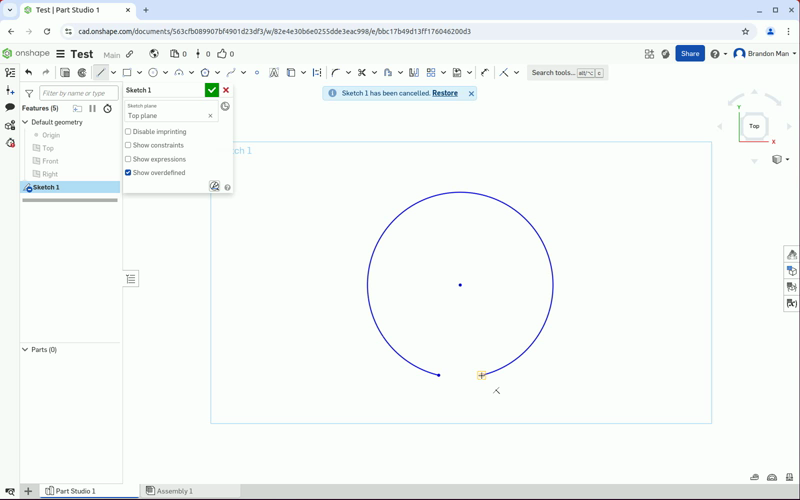
click(481, 375)
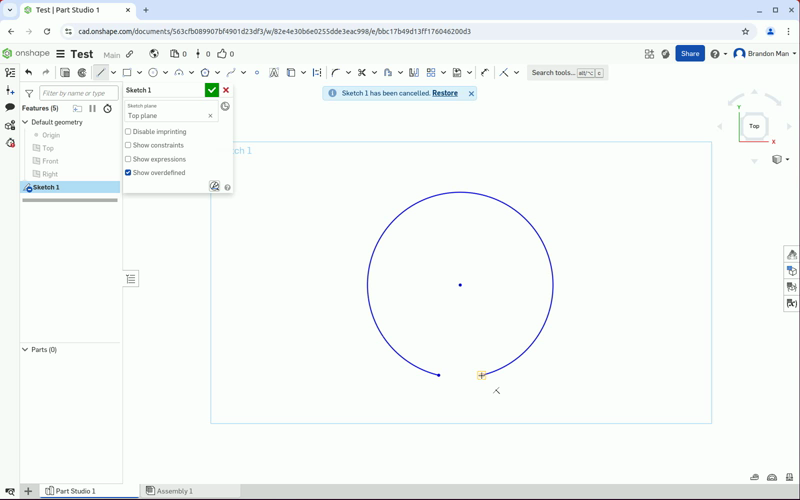
key_down(shift)
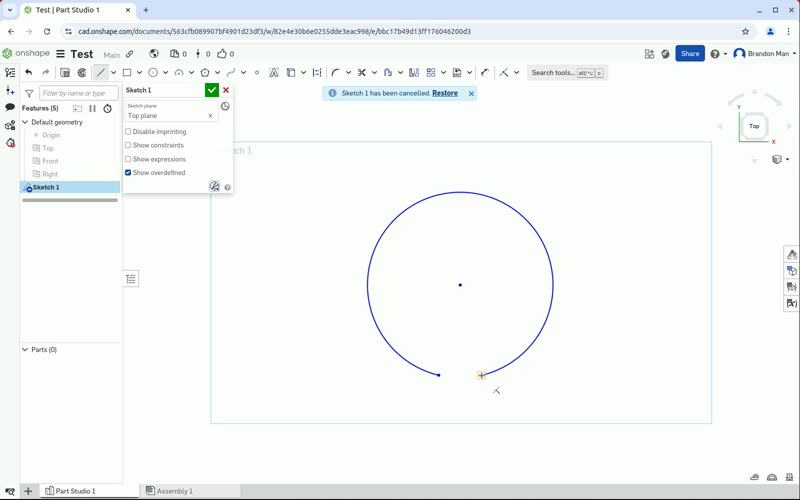
mouse_move(481, 303)
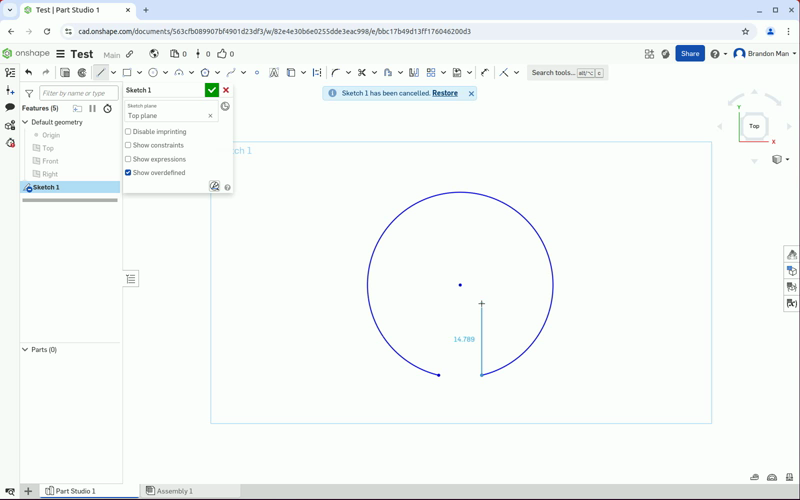
click(481, 303)
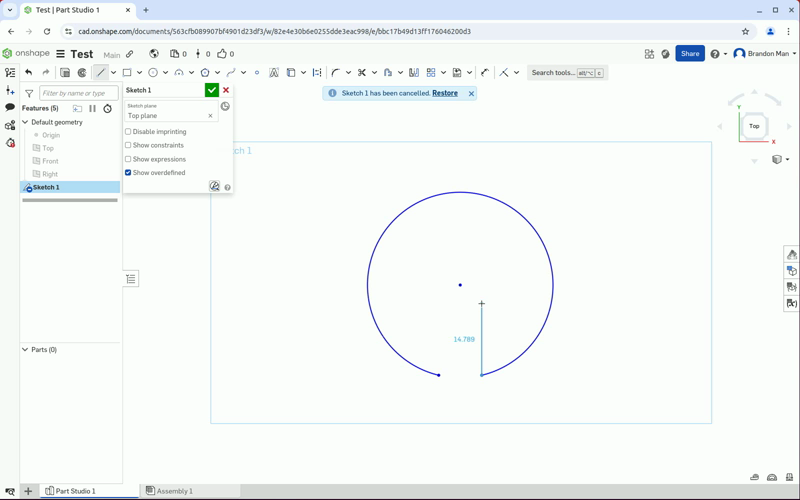
key_up(shift)
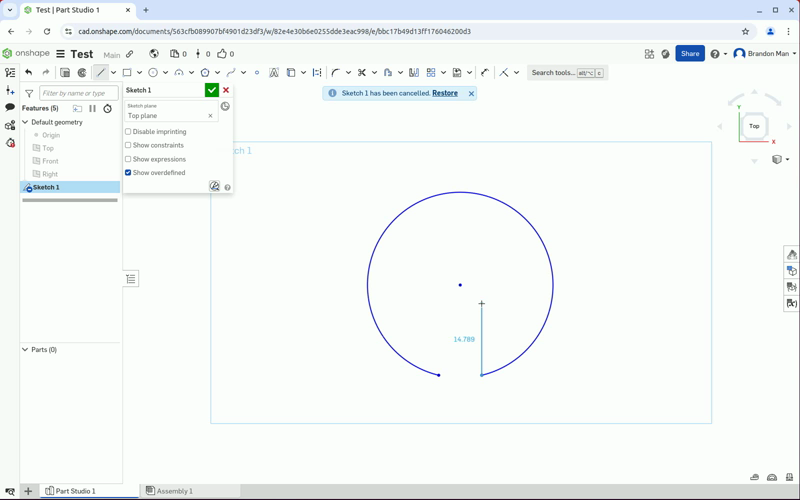
key(esc)
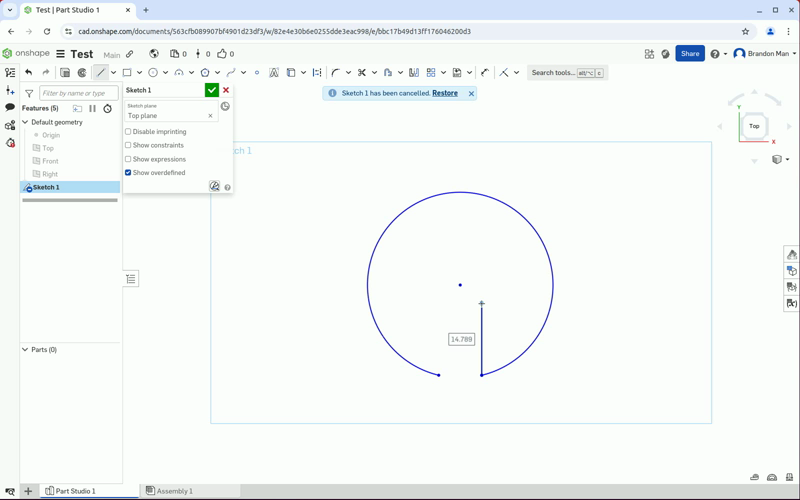
key(a)
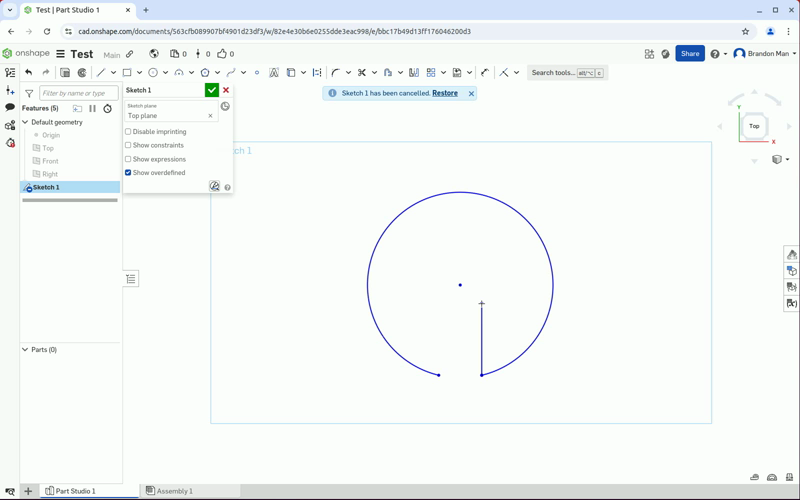
mouse_move(481, 303)
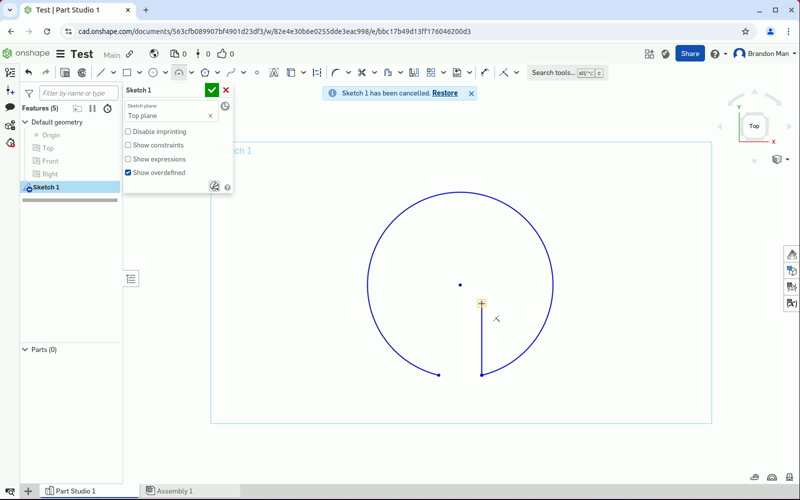
click(481, 303)
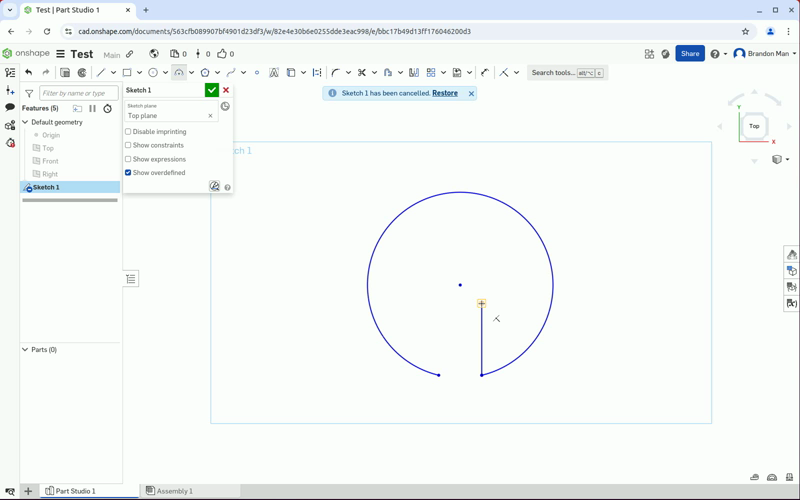
key_down(shift)
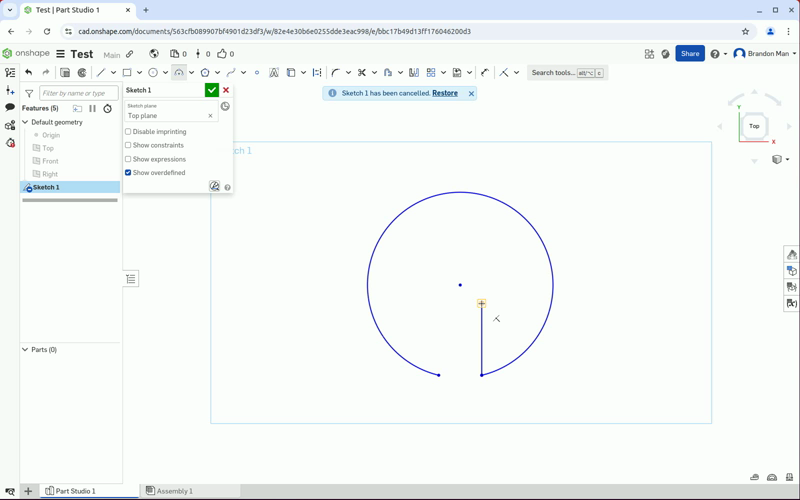
mouse_move(438, 303)
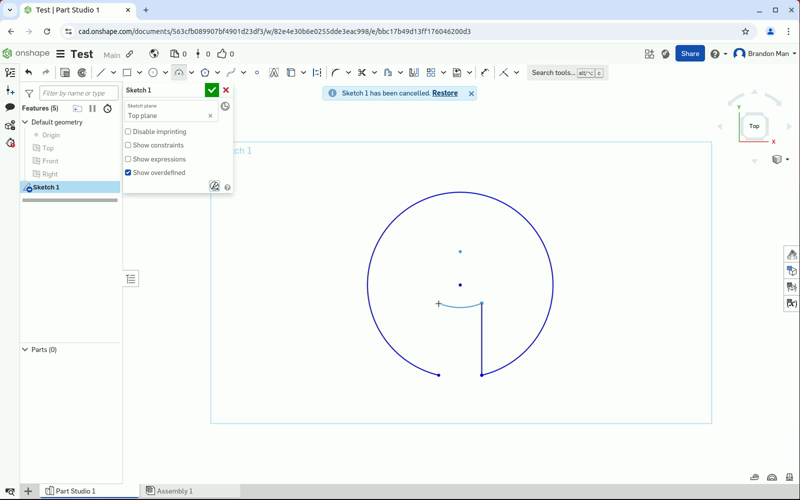
click(438, 303)
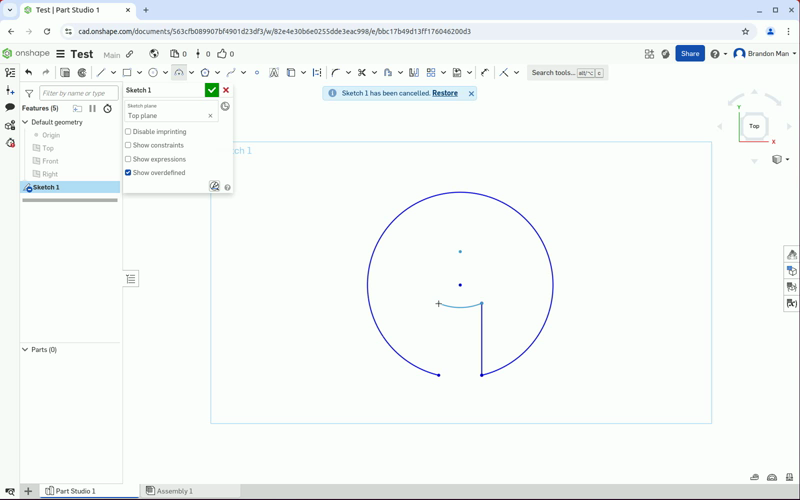
mouse_move(460, 254)
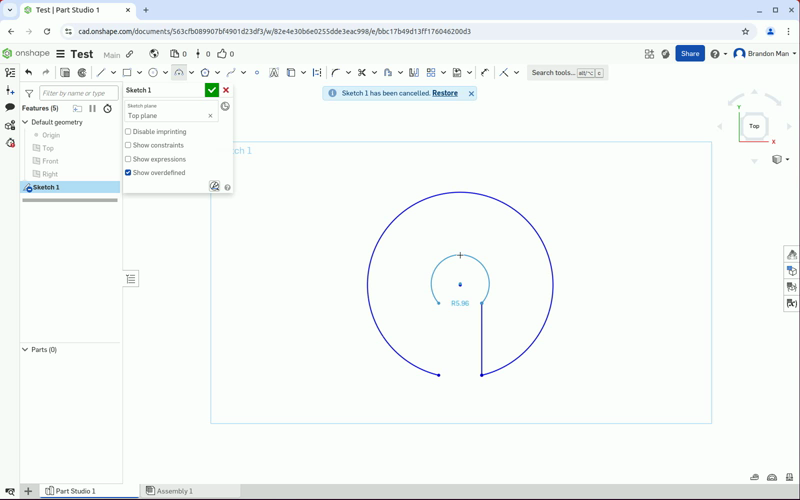
click(460, 254)
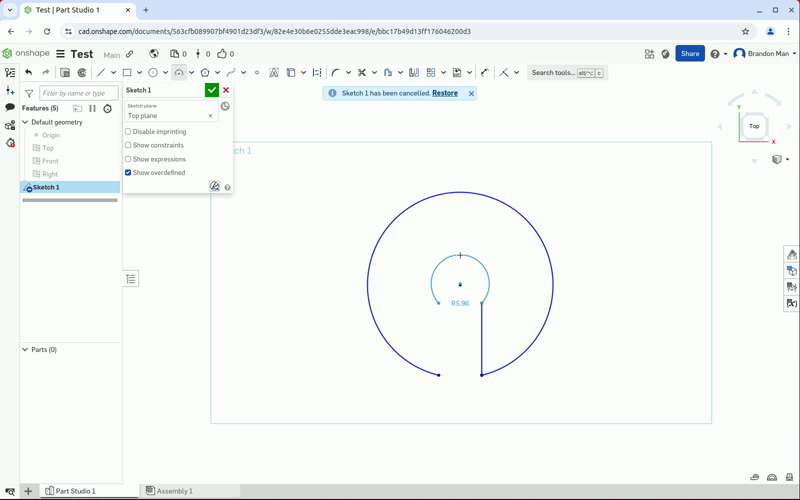
key_up(shift)
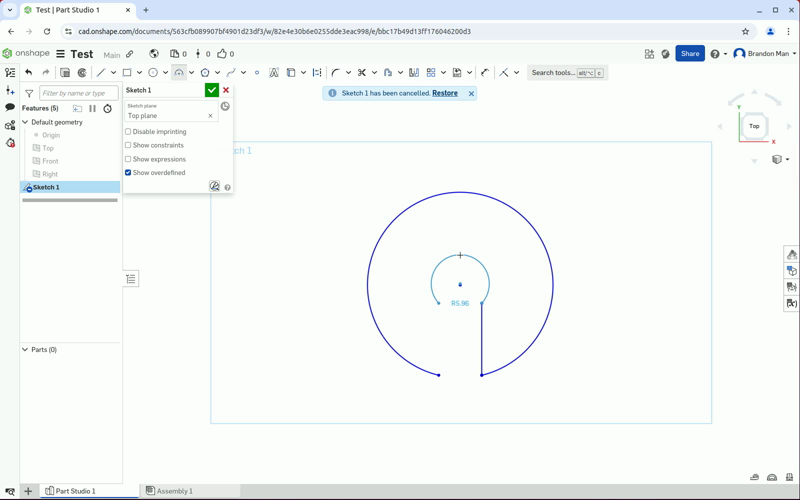
key(esc)
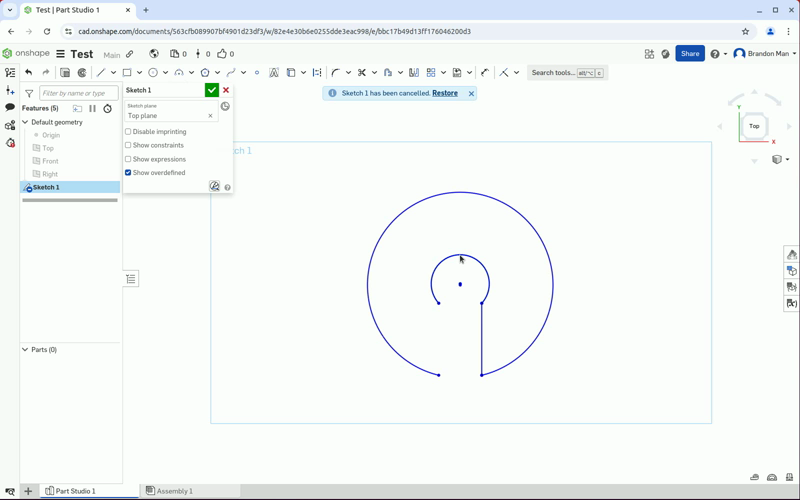
key(l)
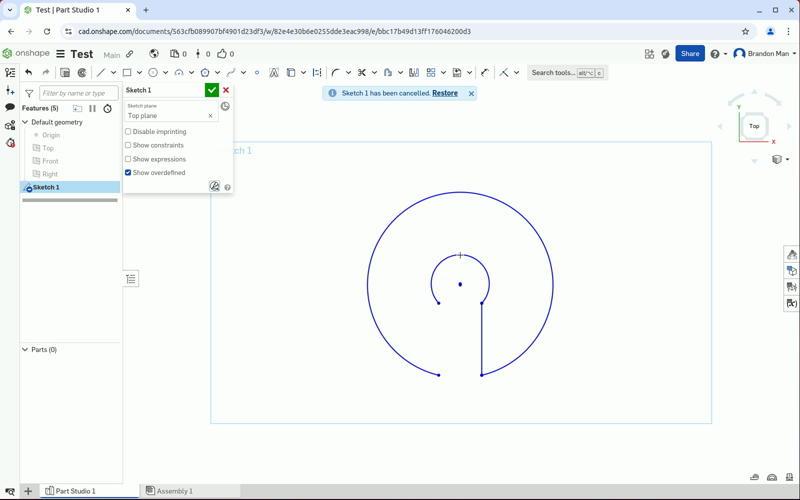
mouse_move(438, 303)
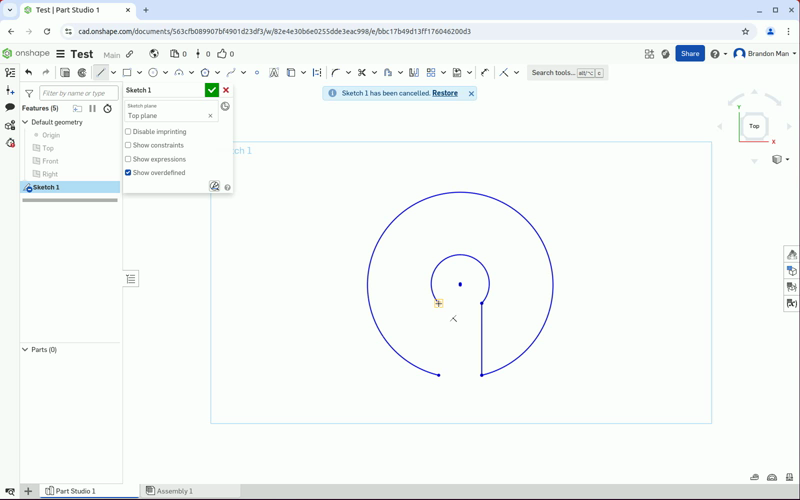
click(438, 303)
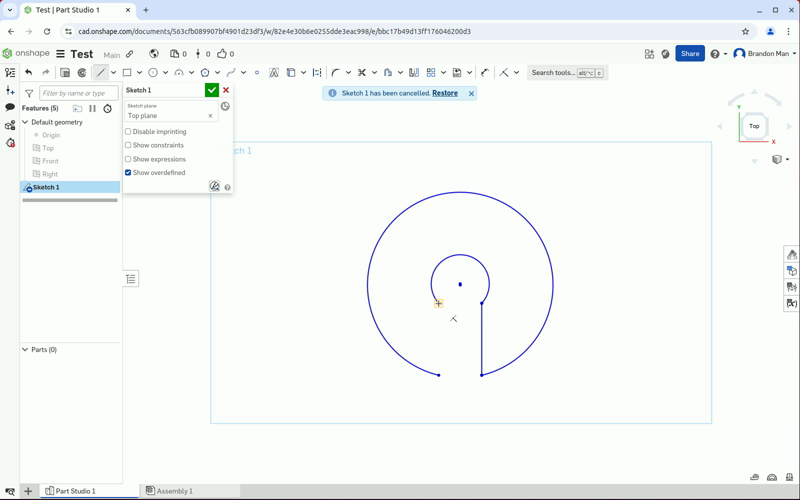
key_down(shift)
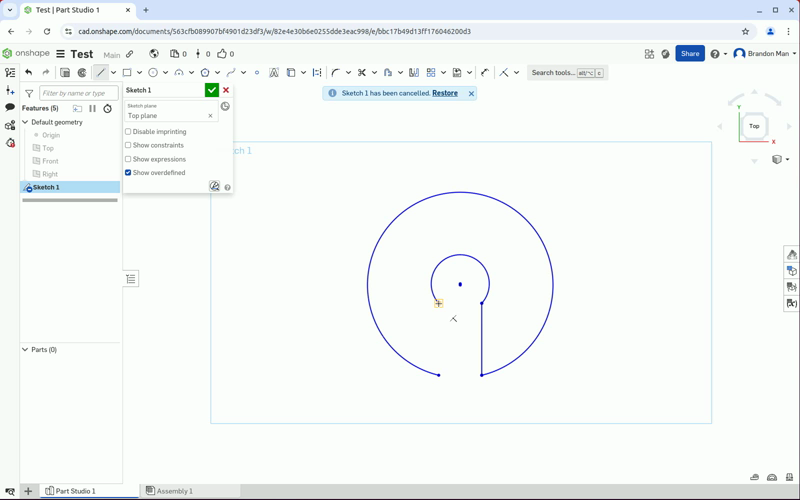
mouse_move(438, 375)
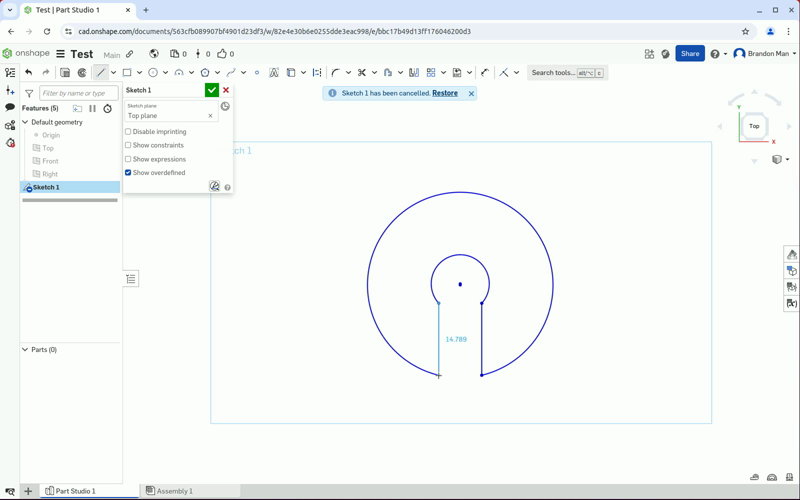
key_up(shift)
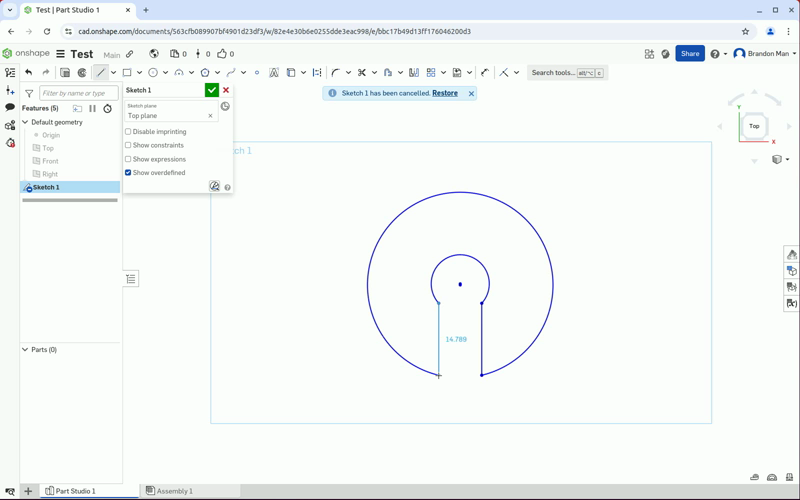
click(438, 375)
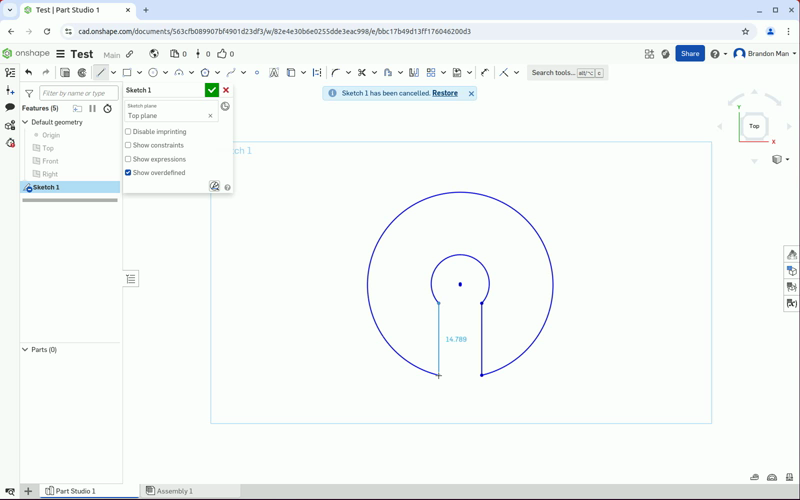
key(esc)
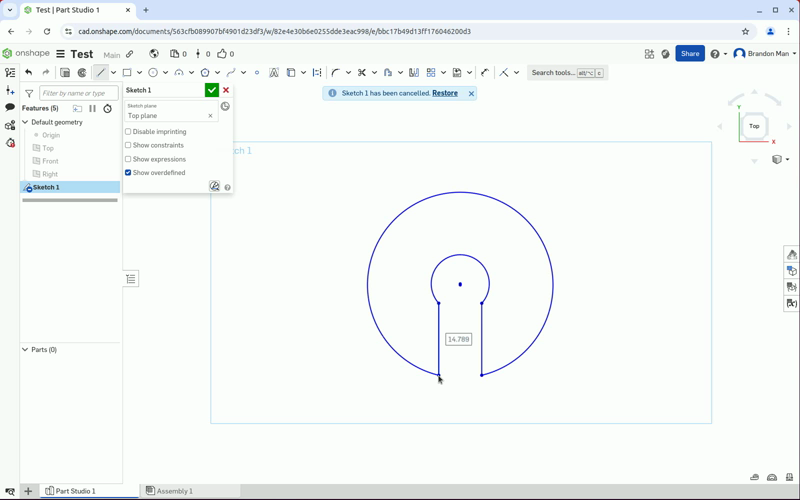
mouse_move(386, 288)
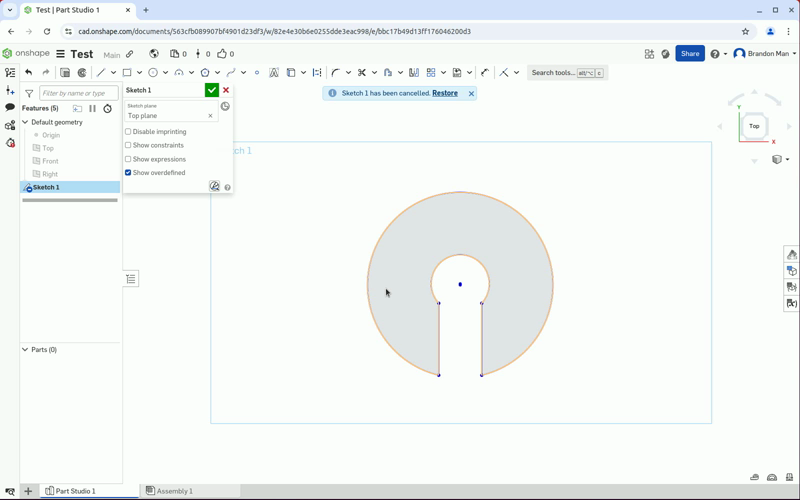
click(386, 288)
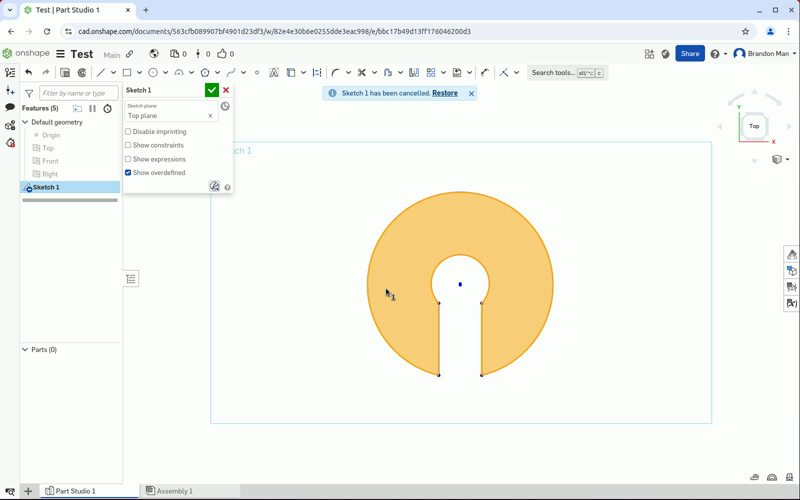
mouse_move(73, 352)
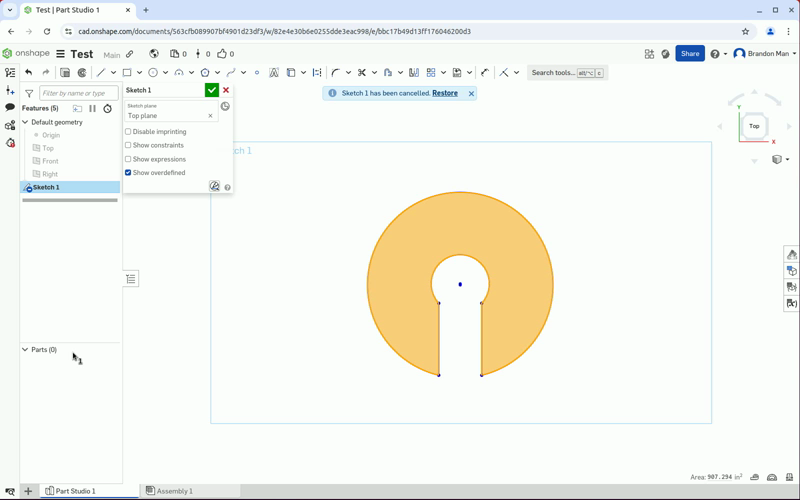
key(shift+y)
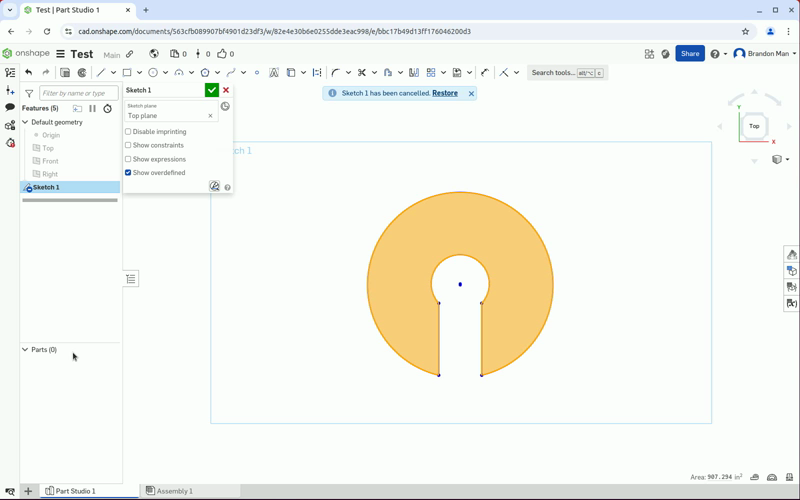
key(shift+e)
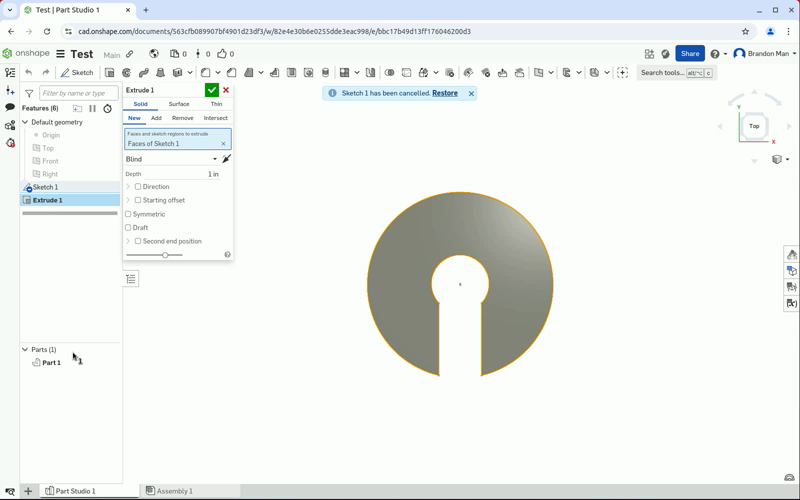
mouse_move(143, 106)
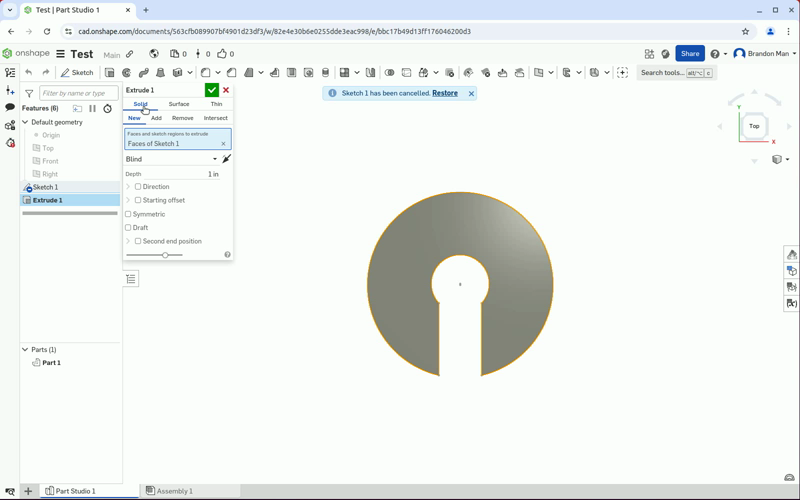
click(143, 106)
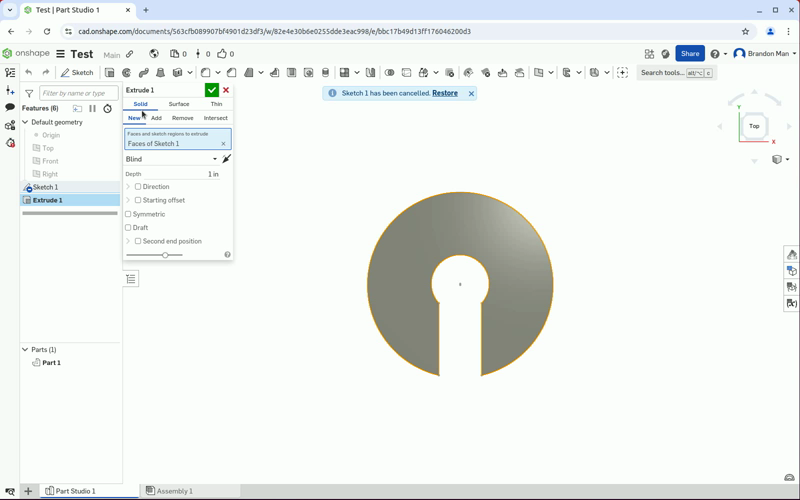
mouse_move(137, 120)
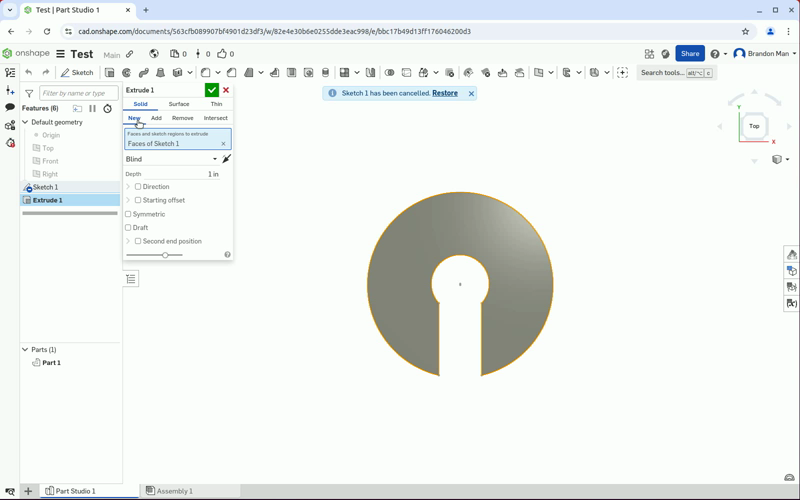
click(137, 120)
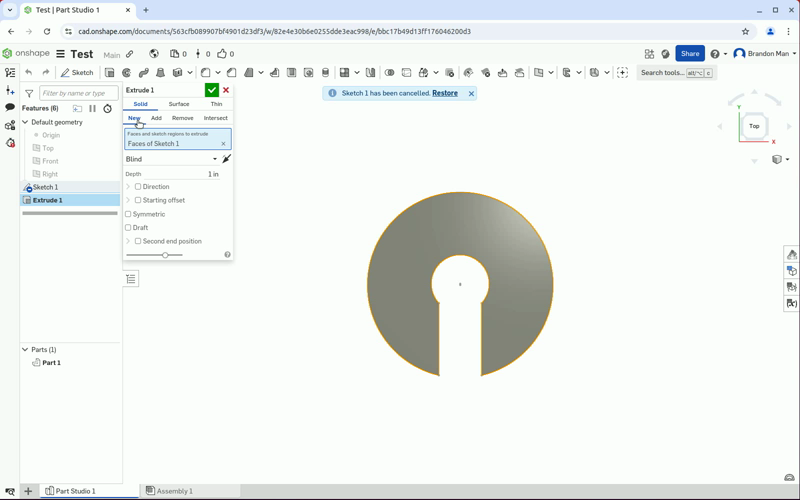
key(tab, 4)
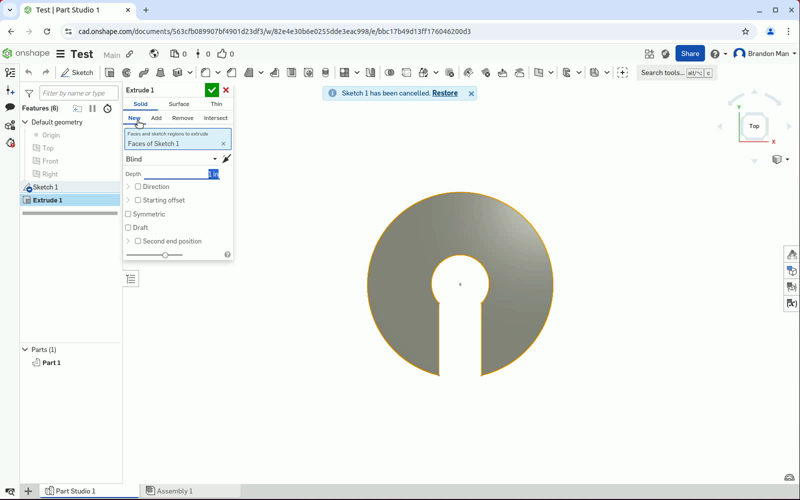
text(11.073)
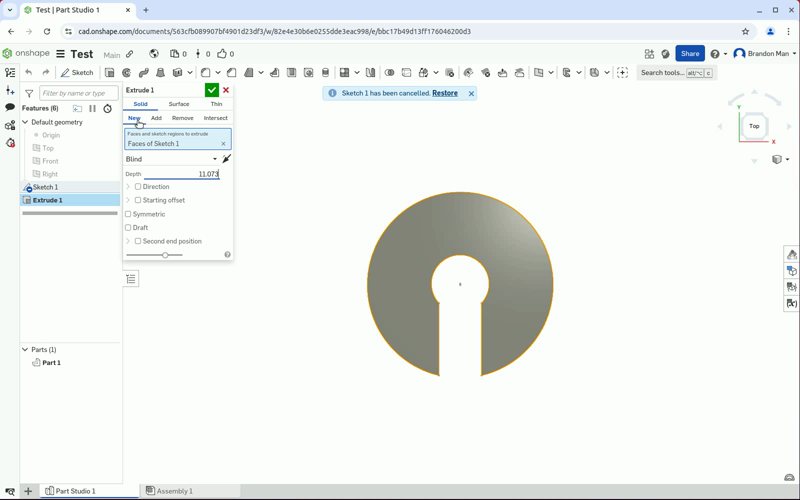
key(enter)
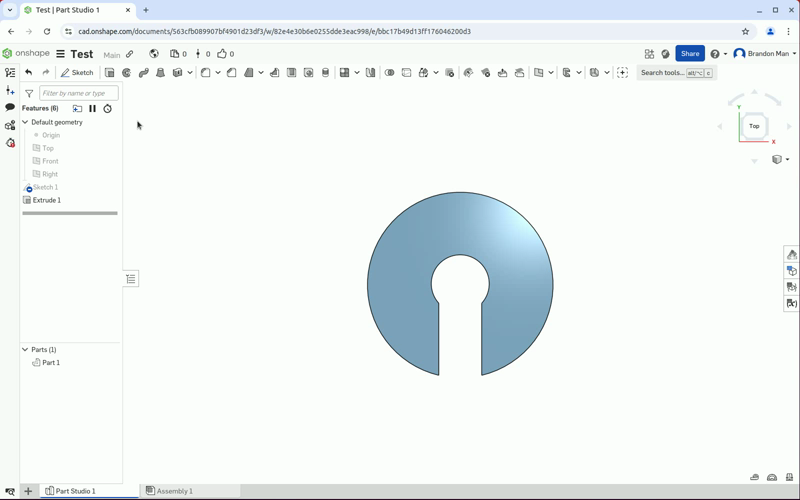
key(shift+h)
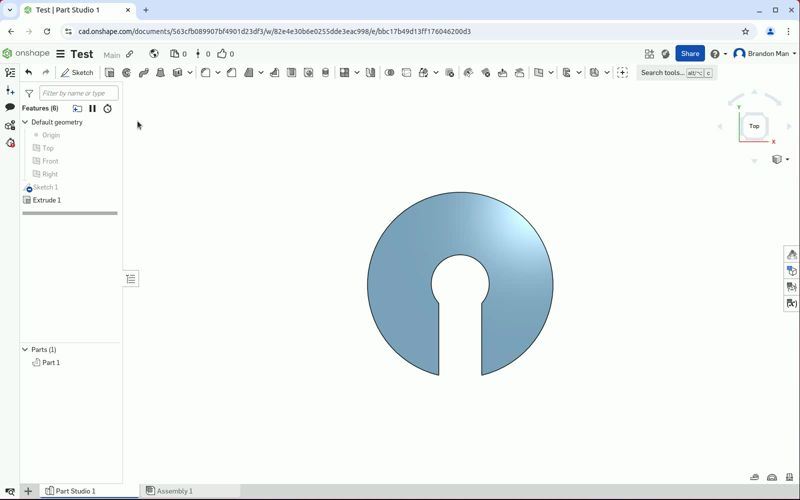
key(shift+h)
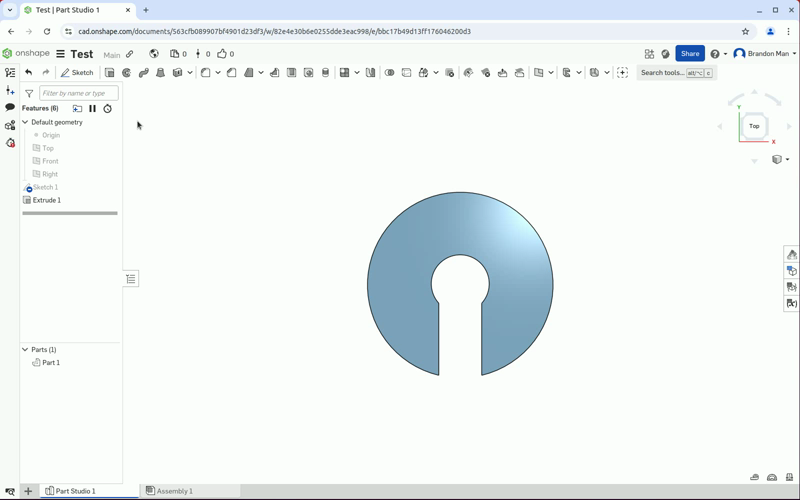
mouse_move(73, 189)
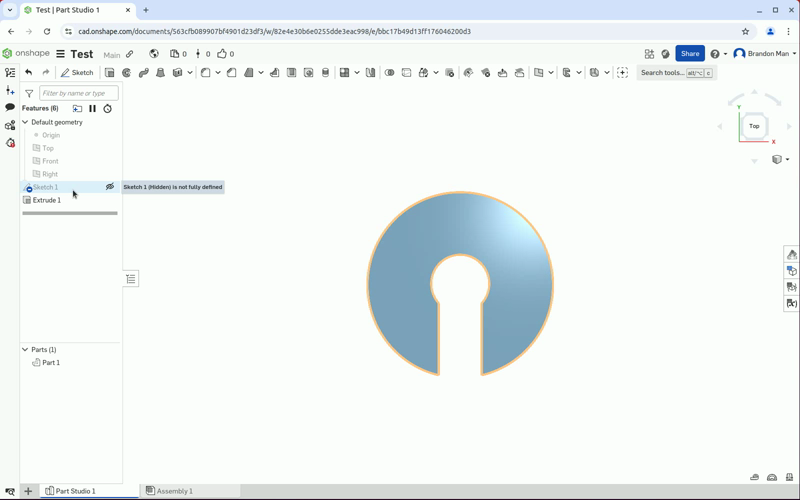
click(73, 189)
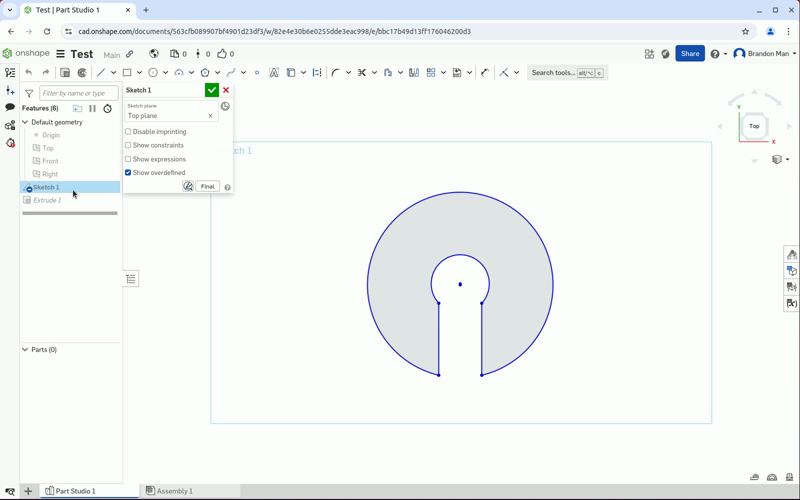
mouse_move(229, 92)
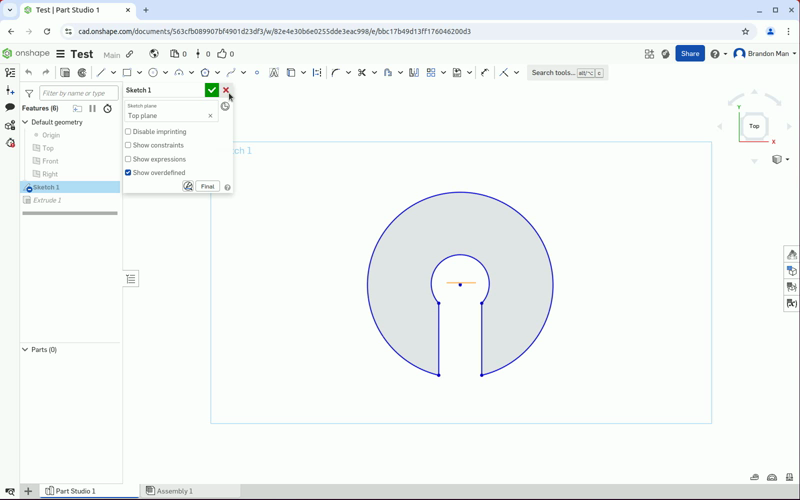
click(229, 92)
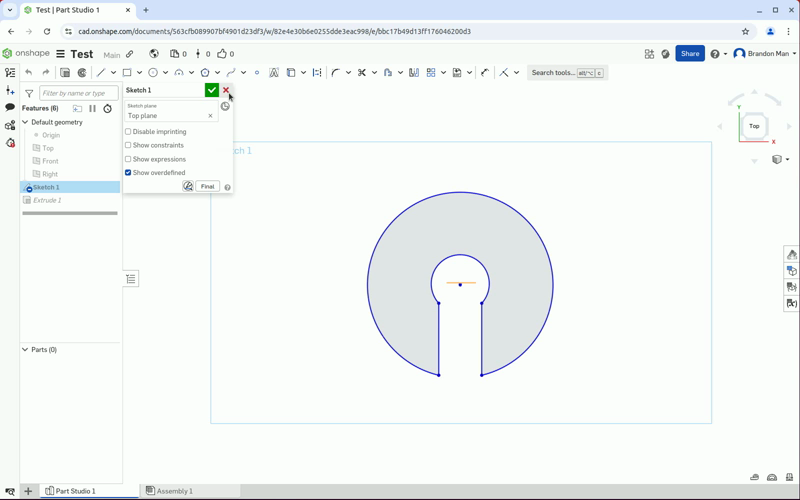
key(shift+s)
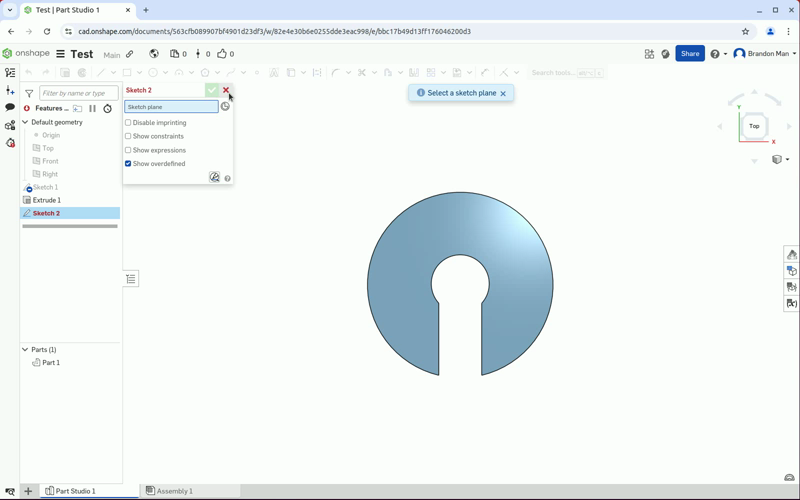
mouse_move(73, 150)
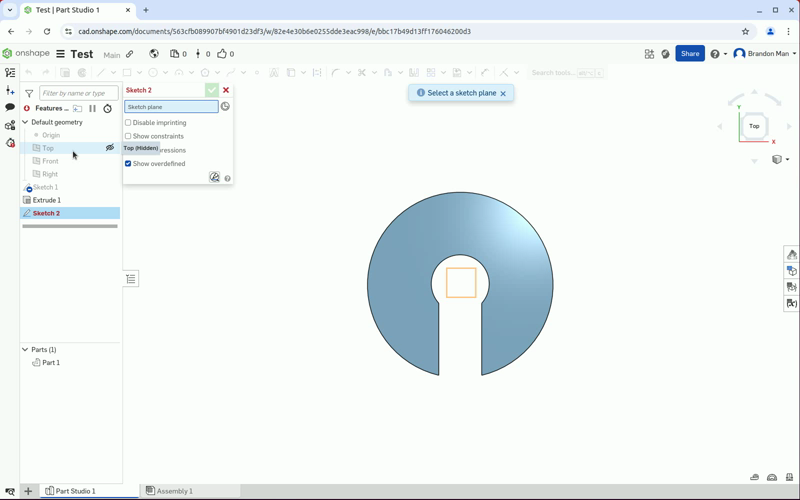
click(73, 150)
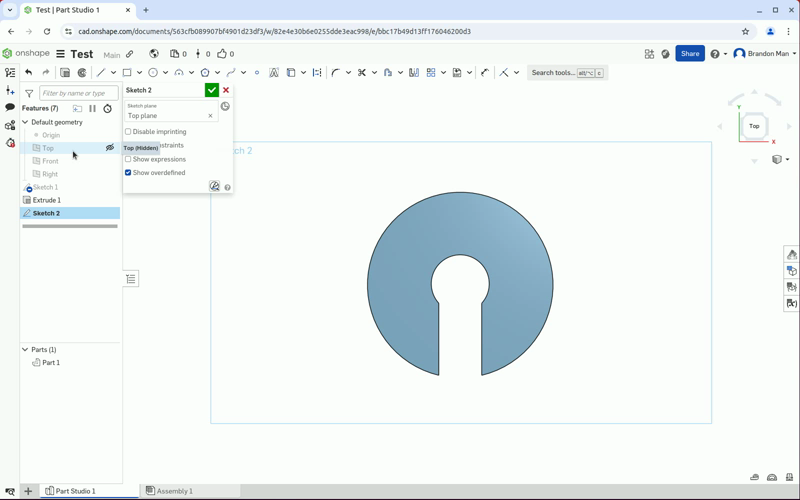
mouse_move(73, 352)
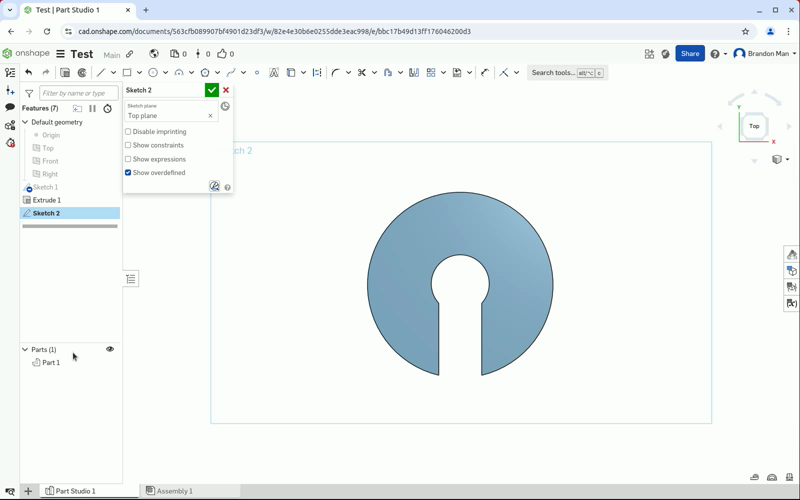
key(y)
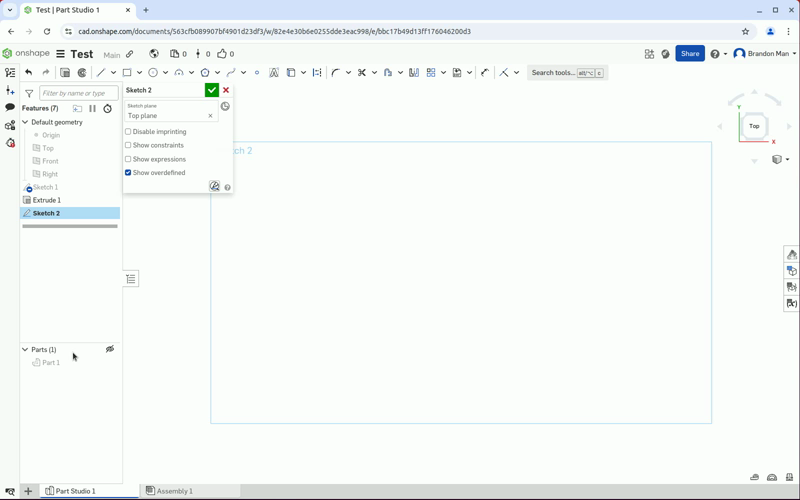
key(a)
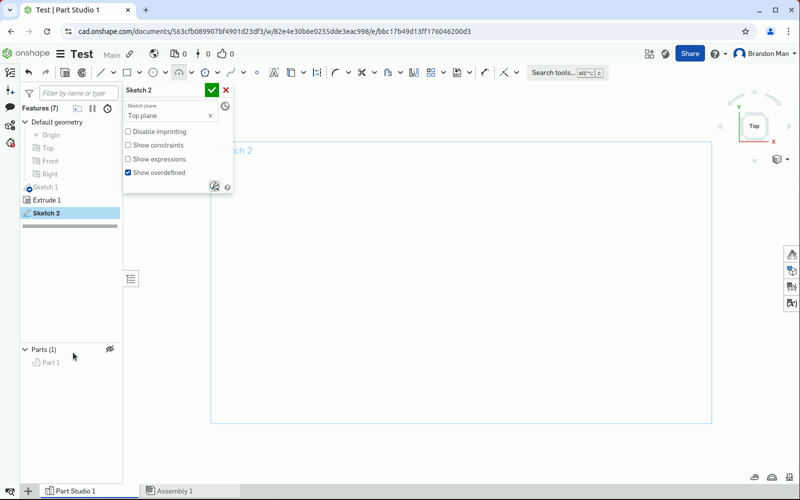
key_down(shift)
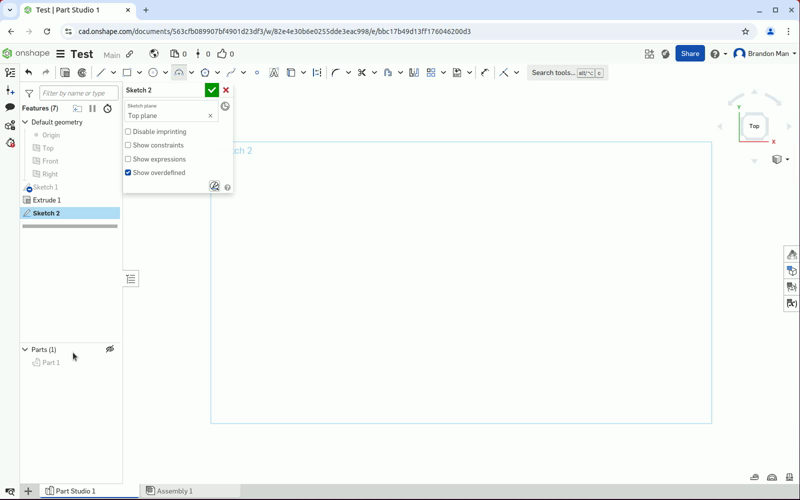
mouse_move(438, 393)
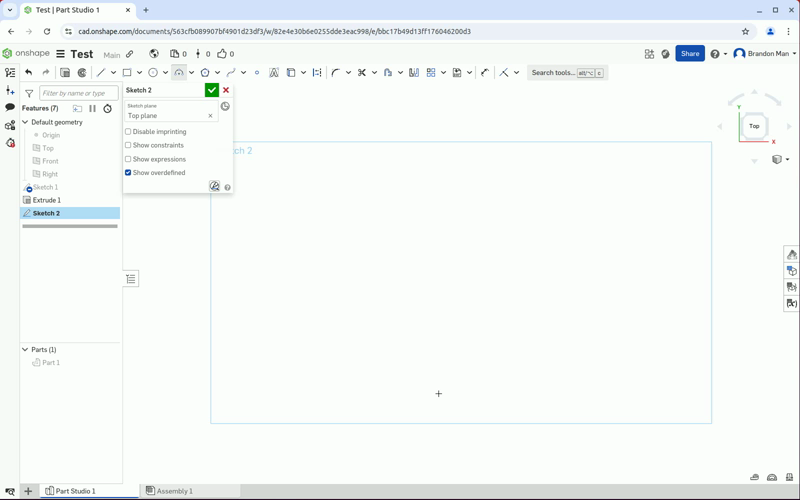
click(438, 393)
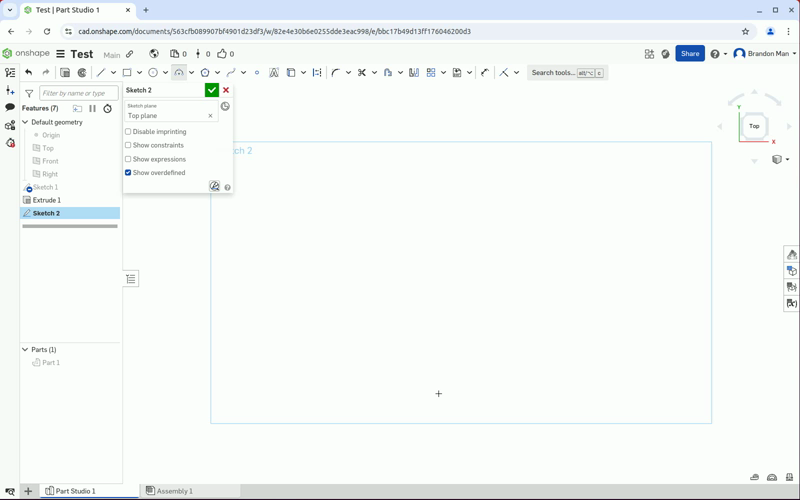
key_up(shift)
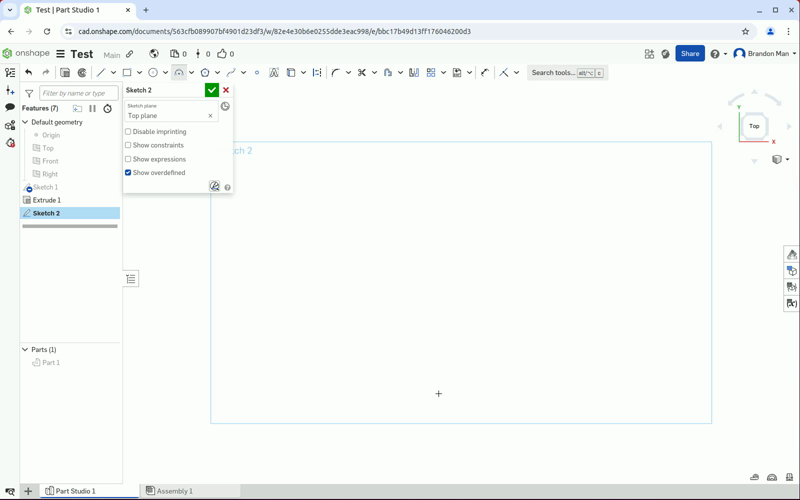
key_down(shift)
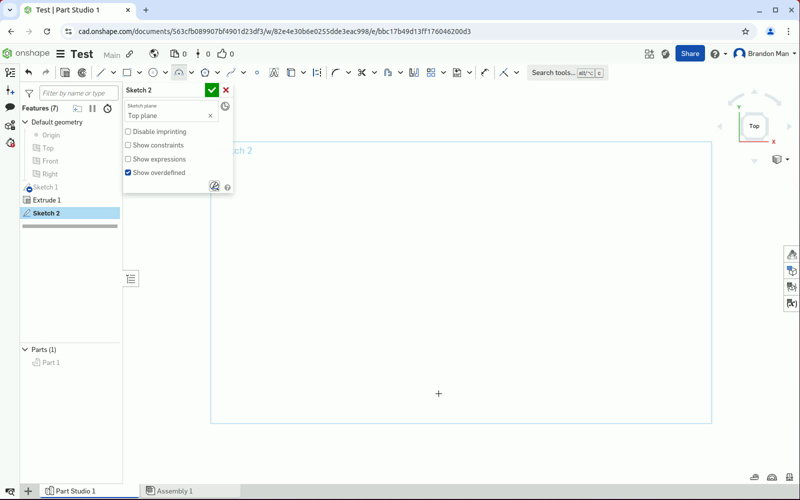
mouse_move(483, 393)
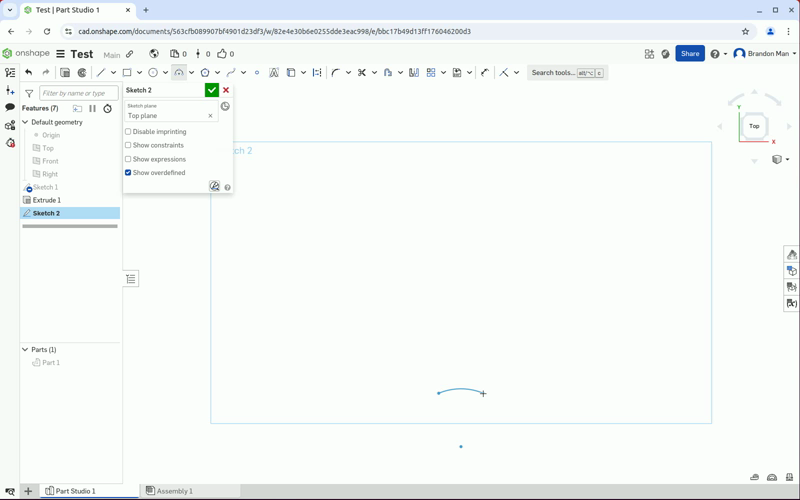
click(483, 393)
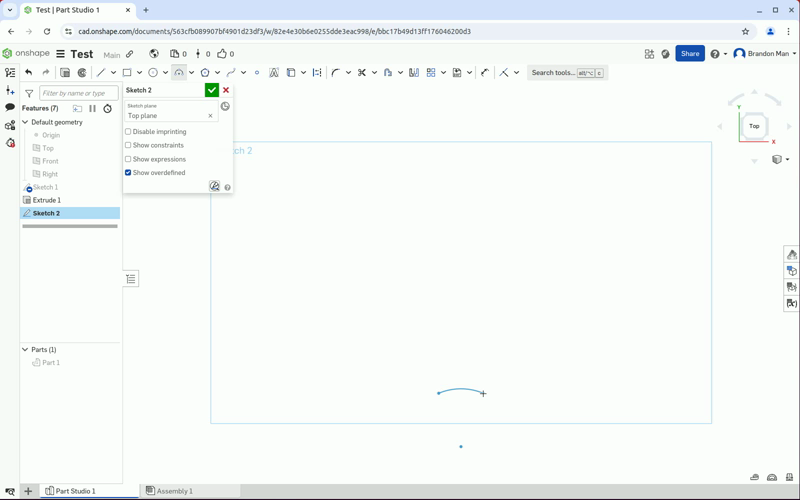
mouse_move(460, 168)
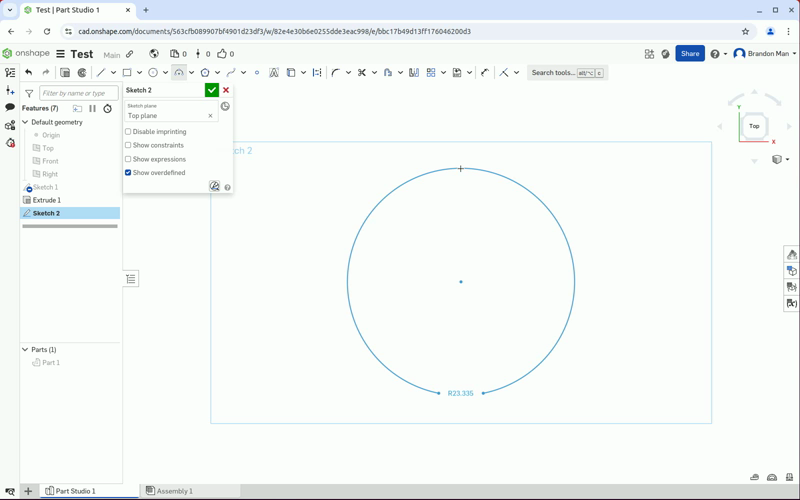
click(460, 168)
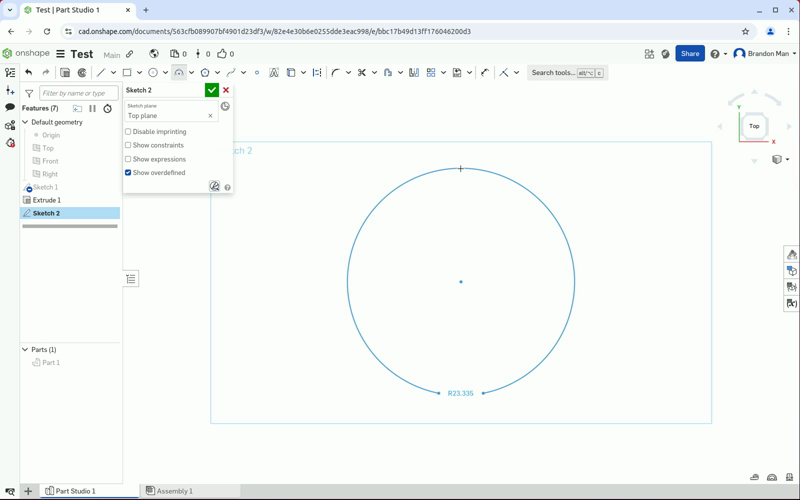
key_up(shift)
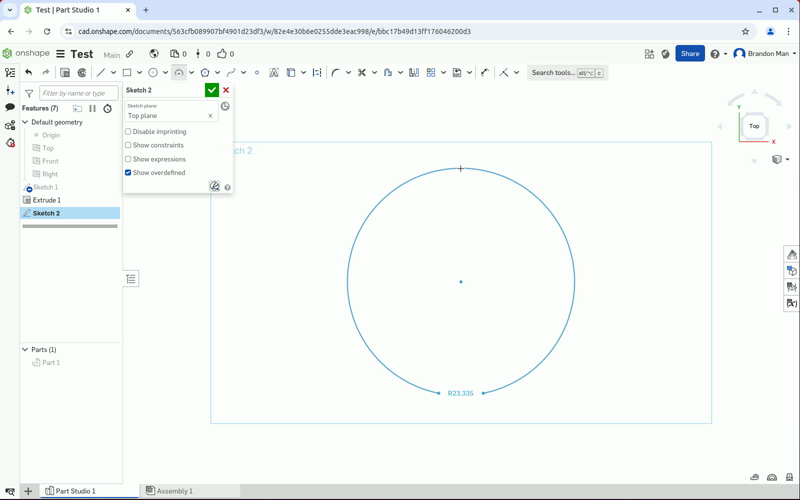
key(esc)
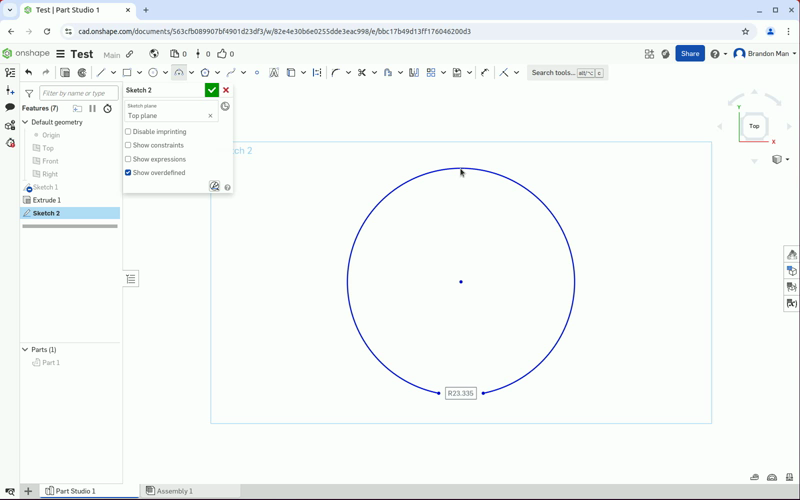
key(l)
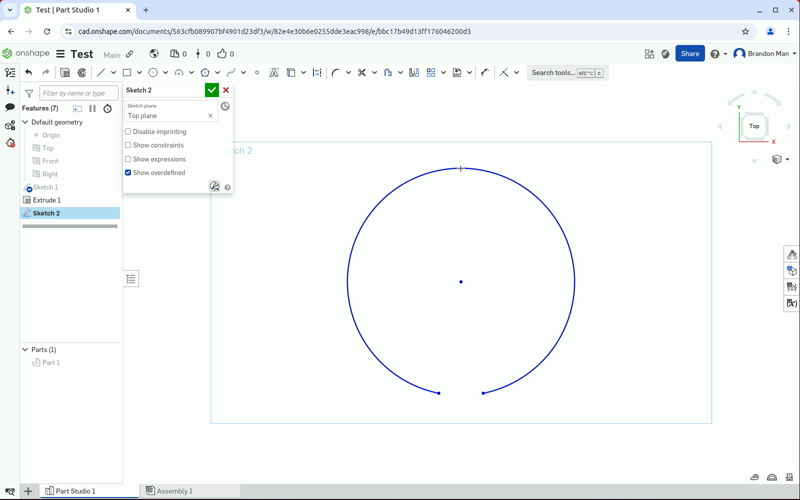
mouse_move(483, 393)
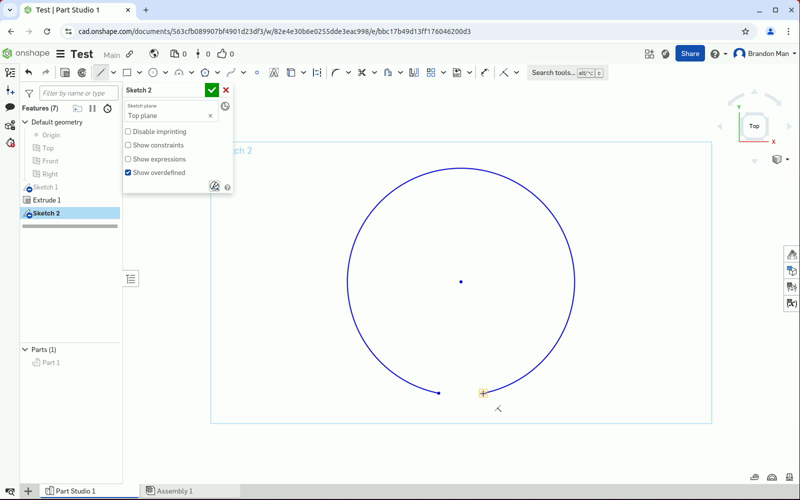
click(483, 393)
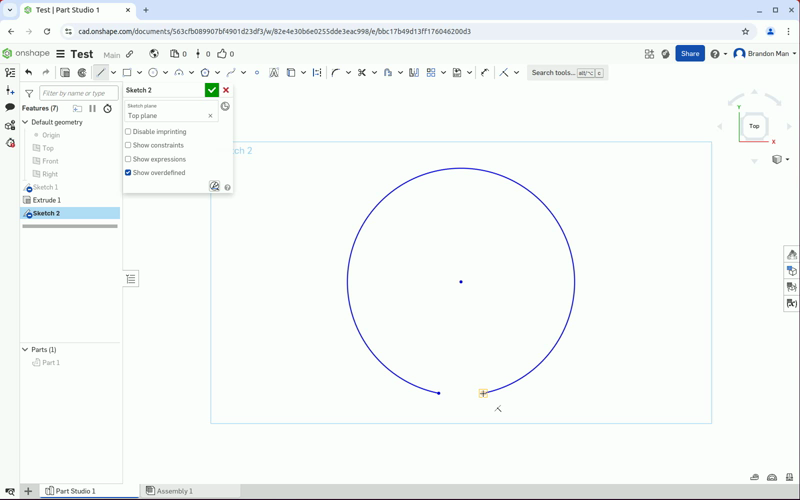
key_down(shift)
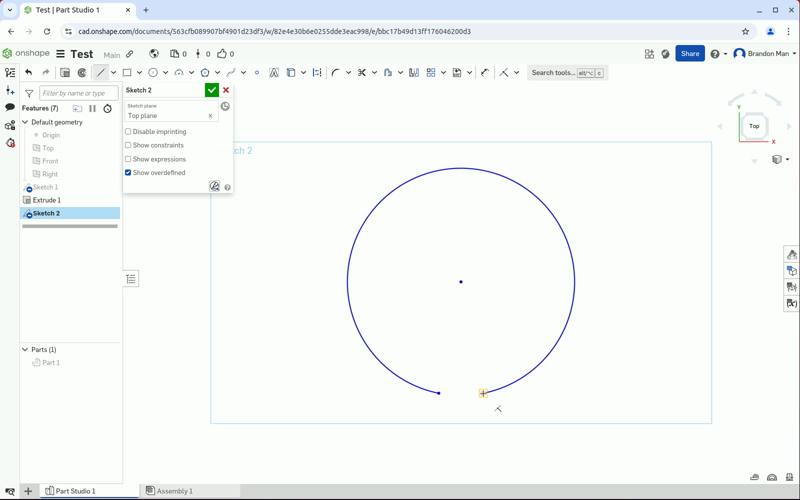
mouse_move(513, 393)
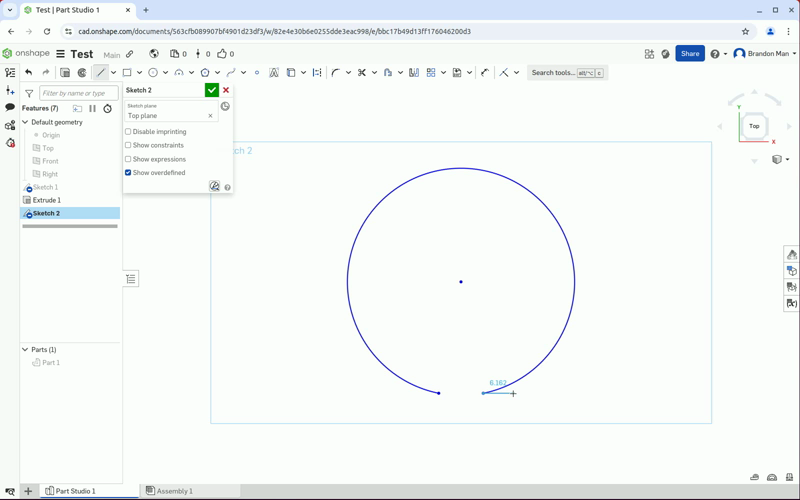
mouse_move(483, 374)
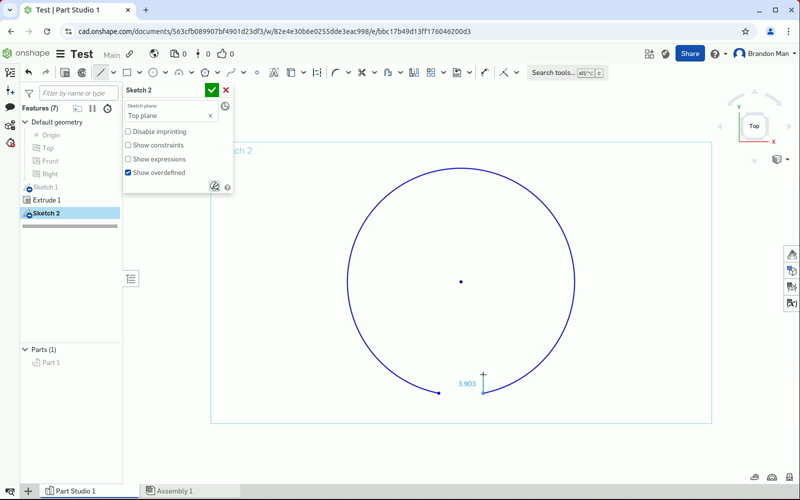
click(483, 374)
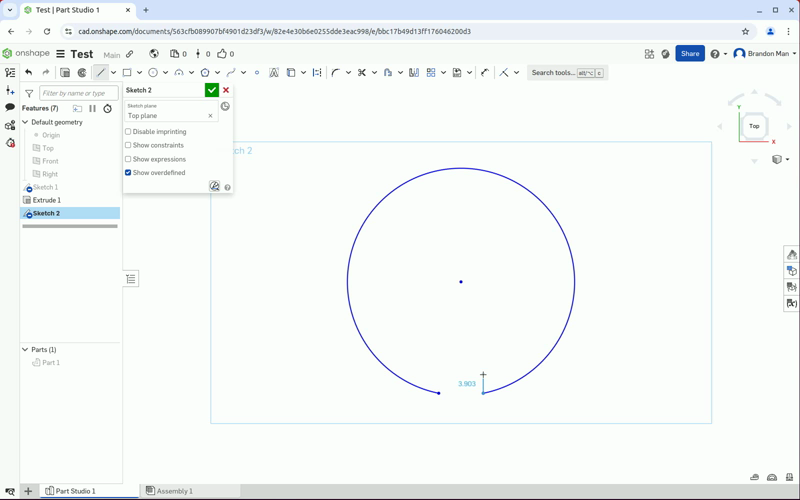
key_up(shift)
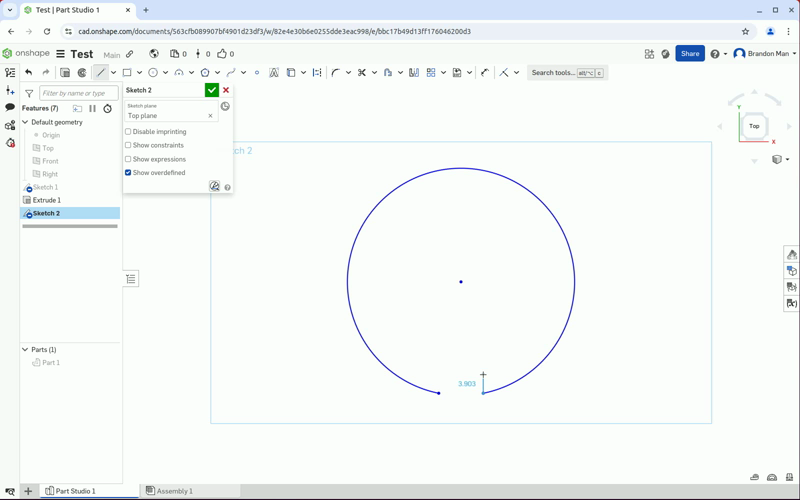
key(esc)
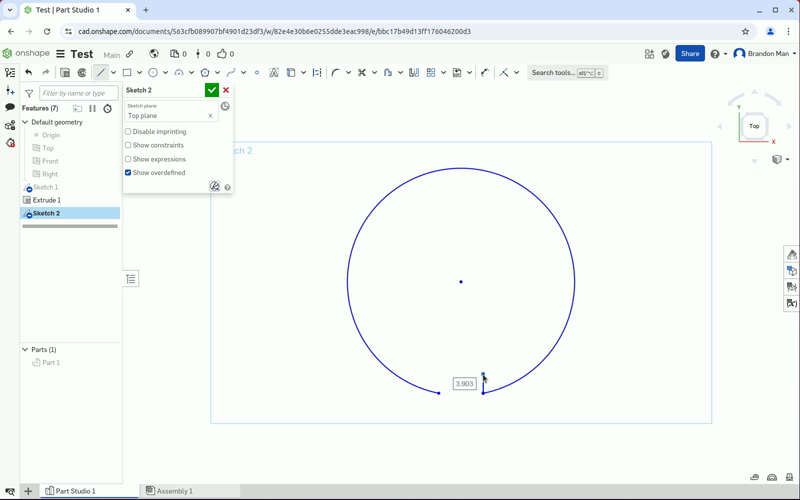
key(a)
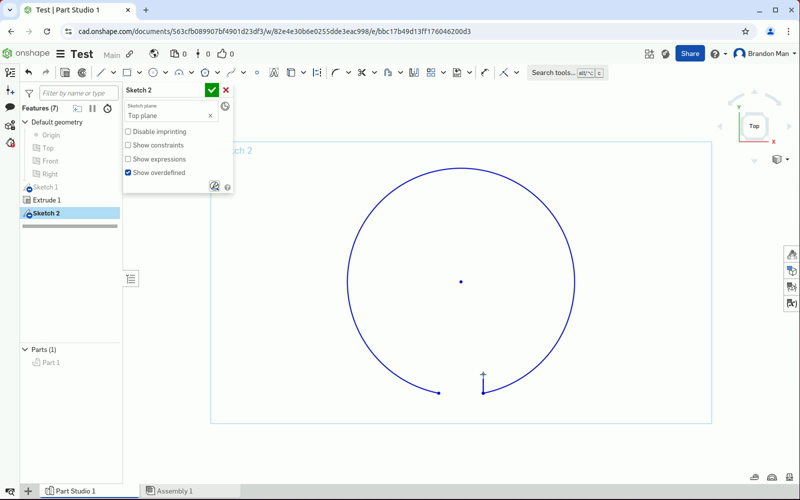
mouse_move(483, 374)
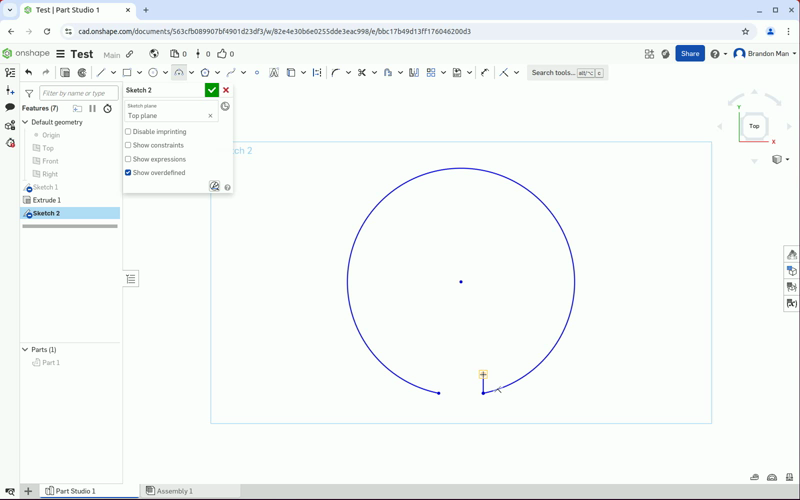
click(483, 374)
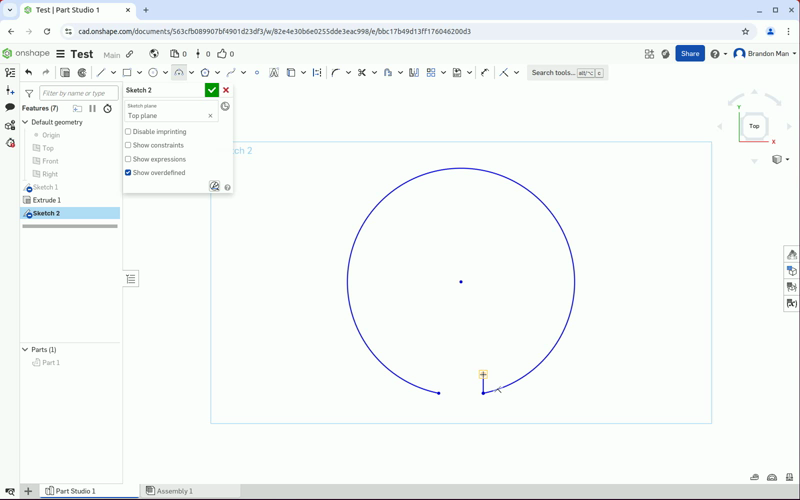
key_down(shift)
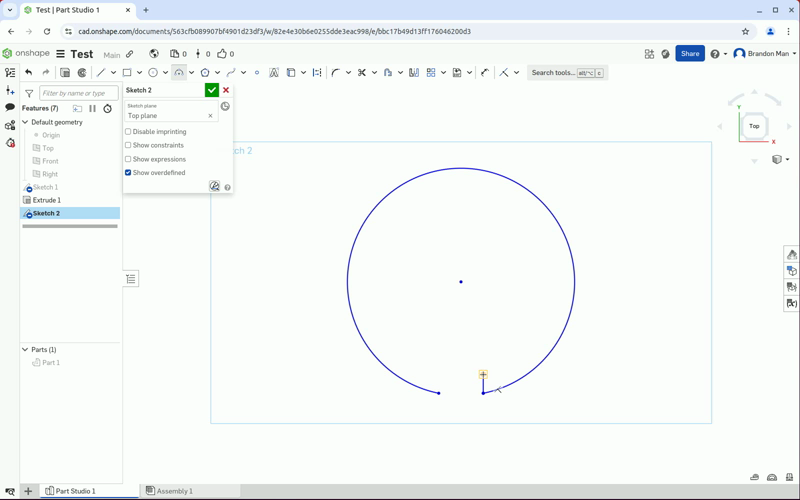
mouse_move(438, 374)
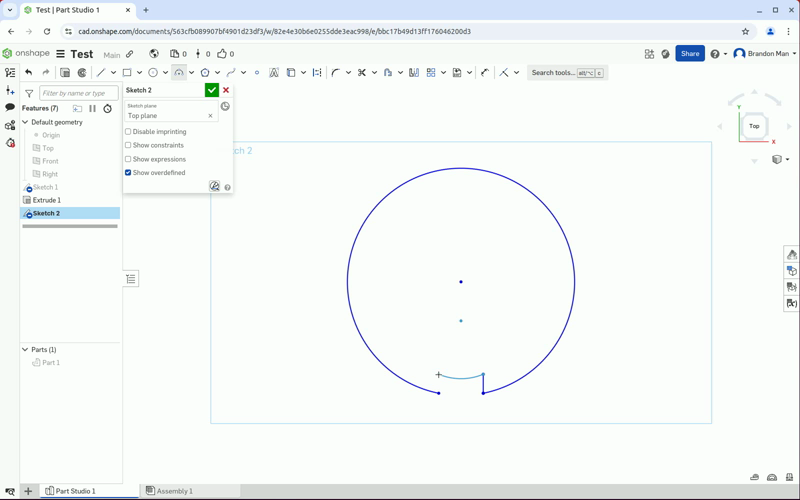
click(438, 374)
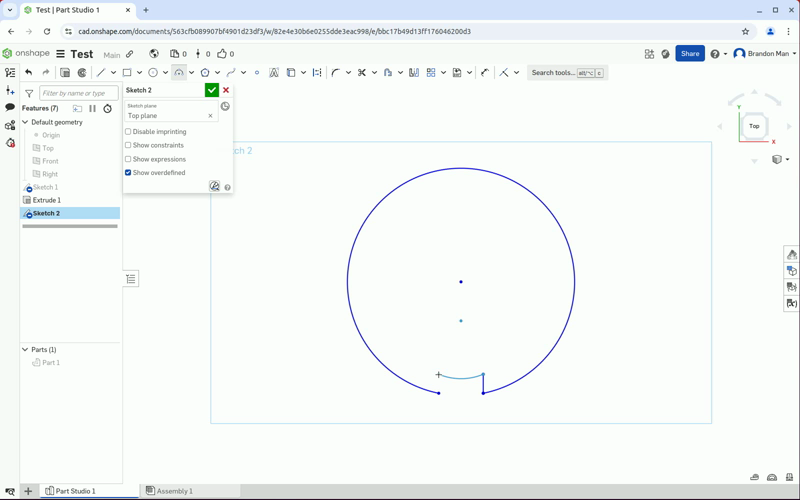
mouse_move(460, 185)
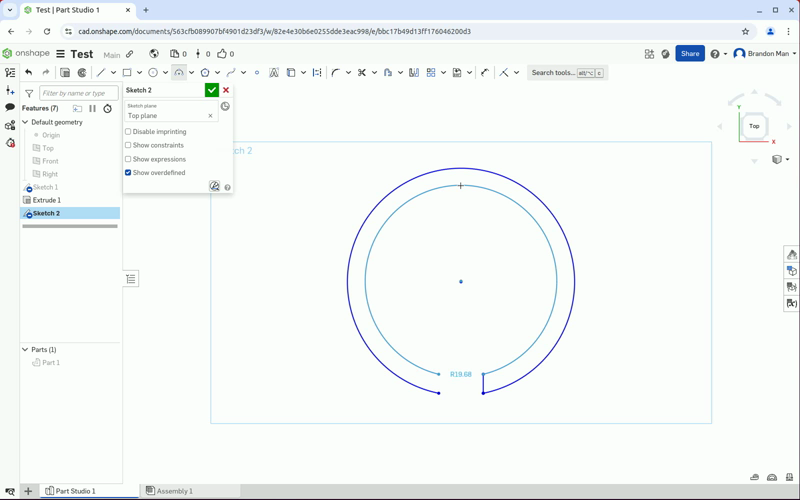
click(460, 185)
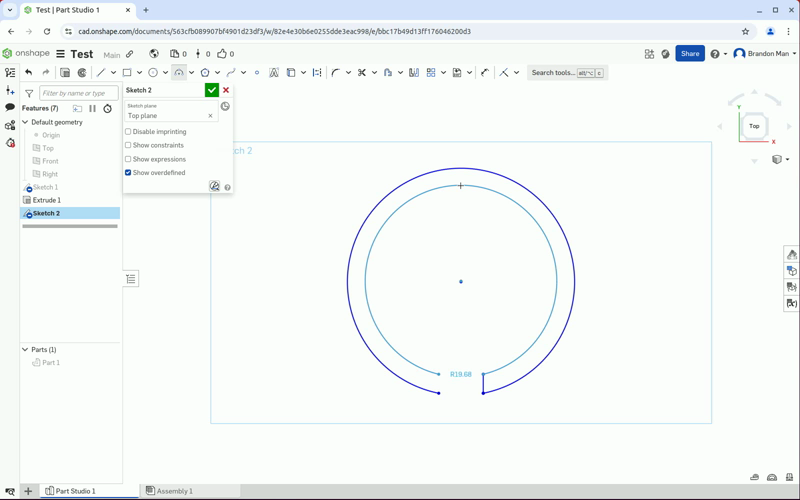
key_up(shift)
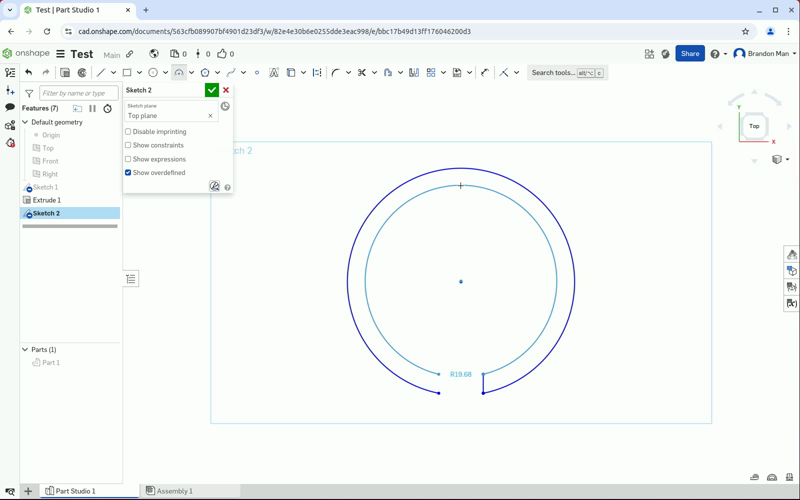
key(esc)
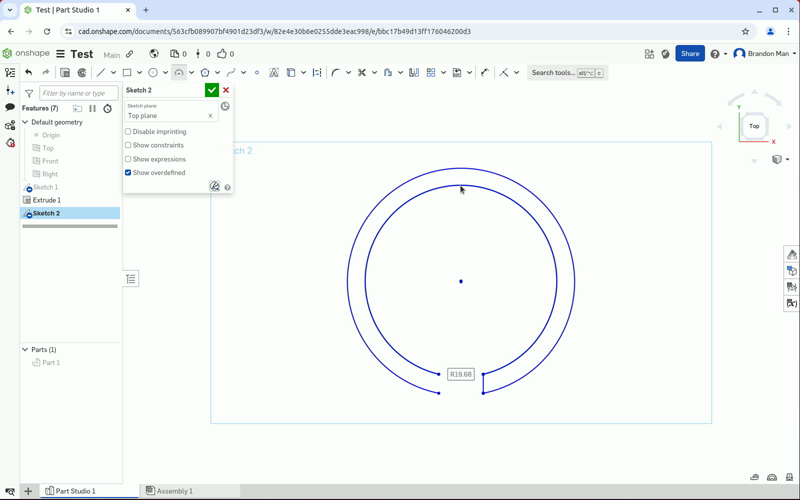
key(l)
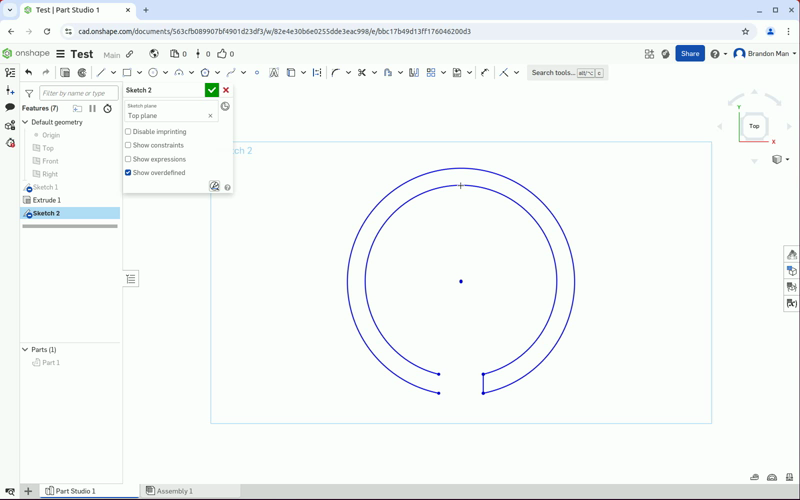
mouse_move(438, 374)
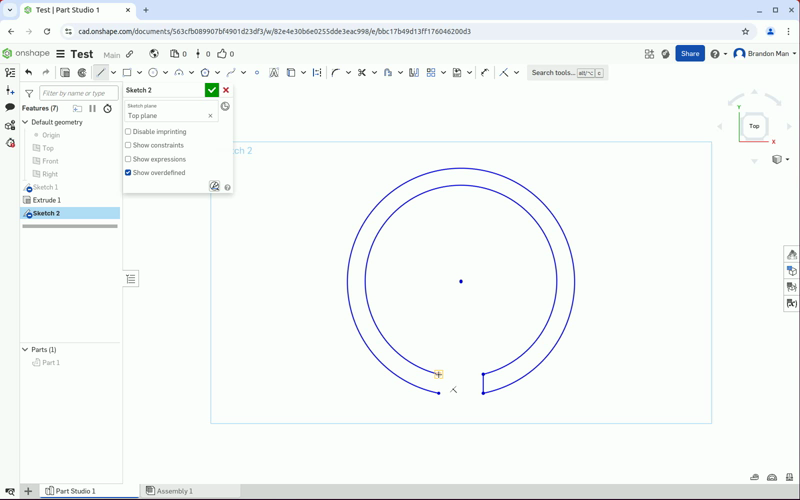
click(438, 374)
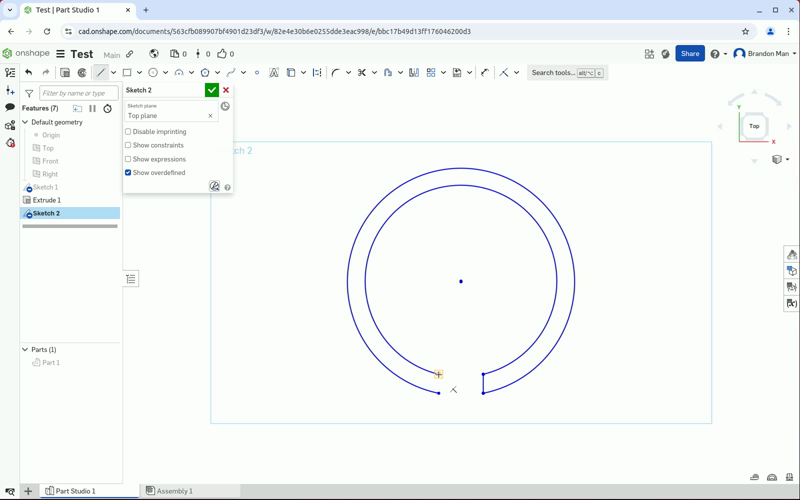
mouse_move(468, 374)
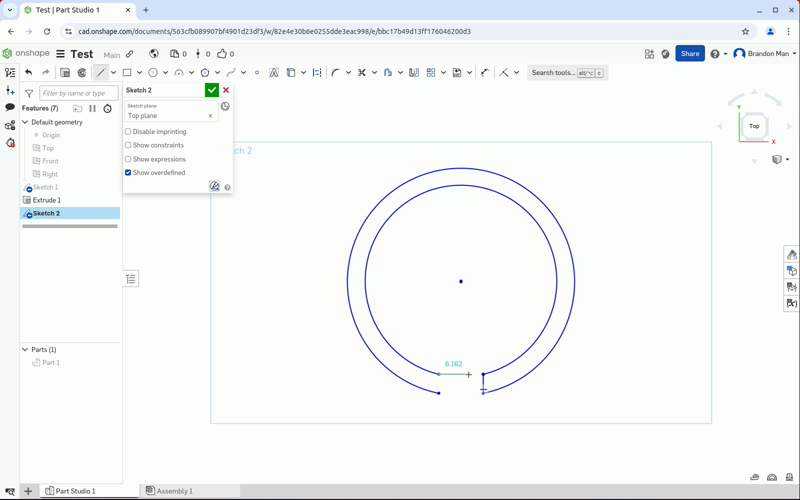
key_down(shift)
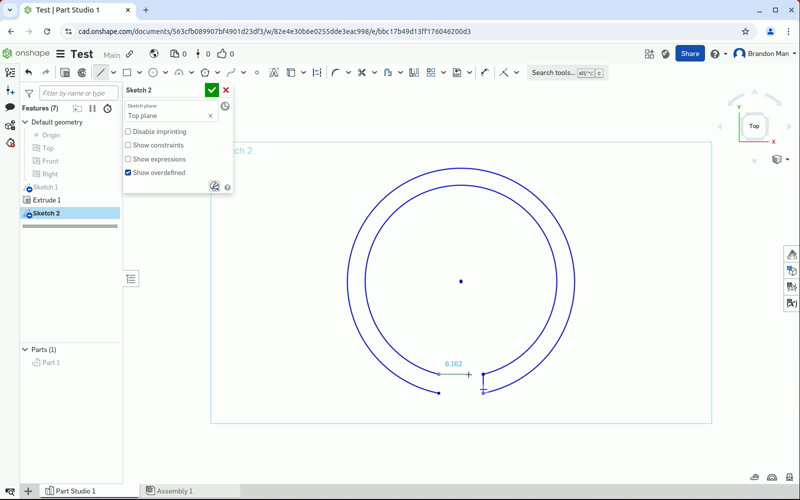
mouse_move(438, 393)
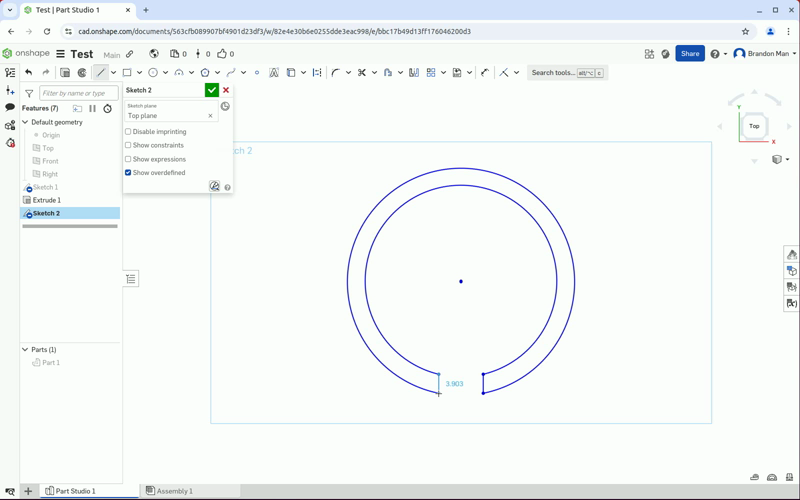
key_up(shift)
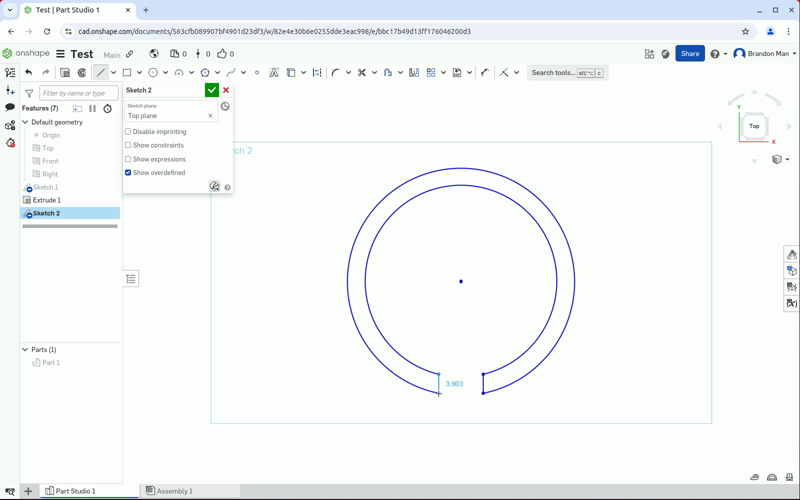
click(438, 393)
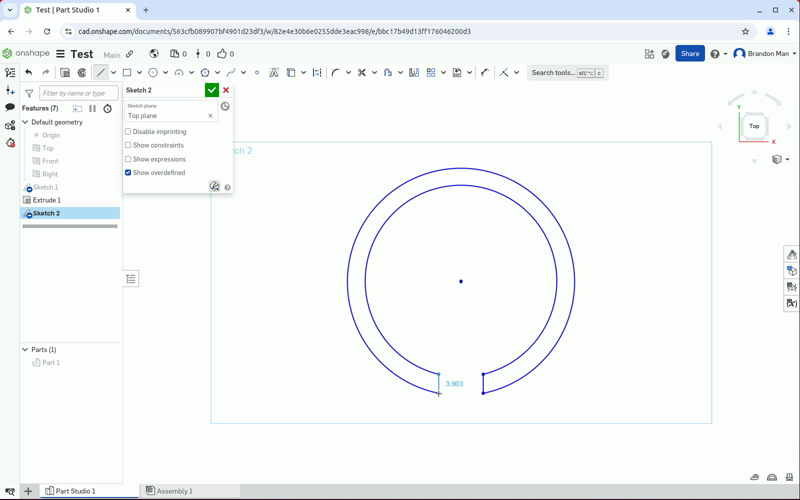
key(esc)
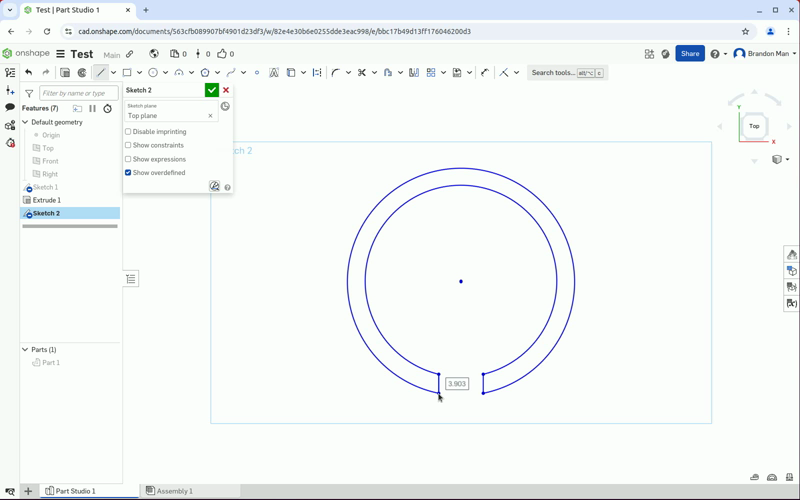
mouse_move(535, 207)
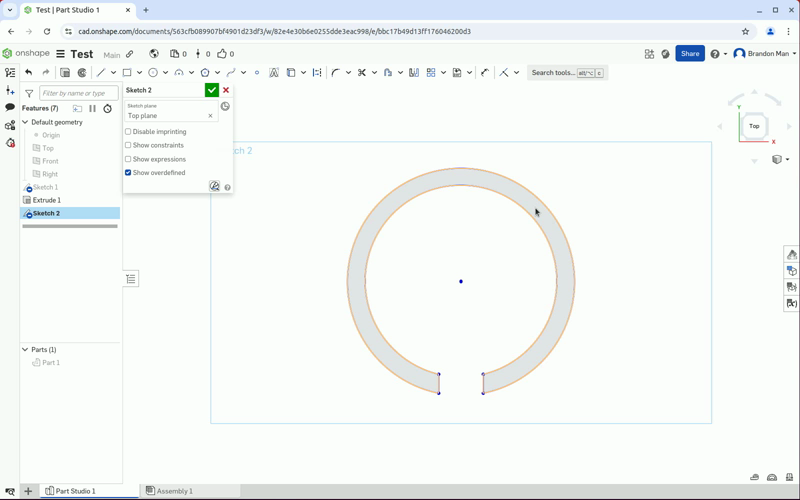
click(535, 207)
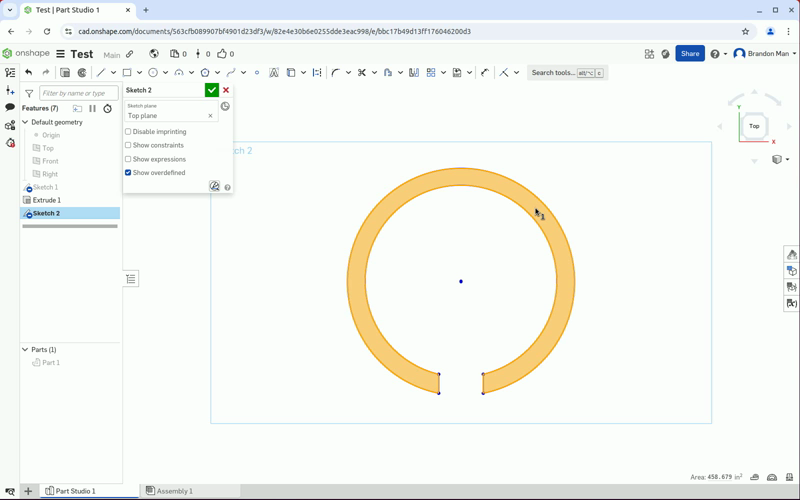
mouse_move(73, 352)
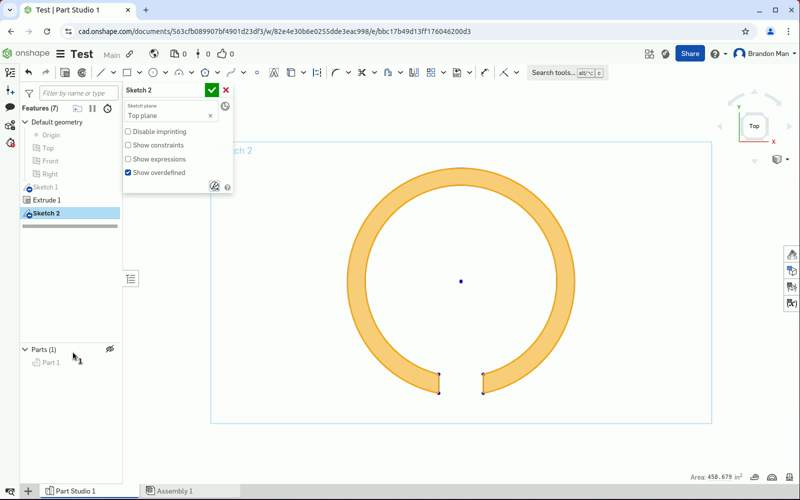
key(shift+y)
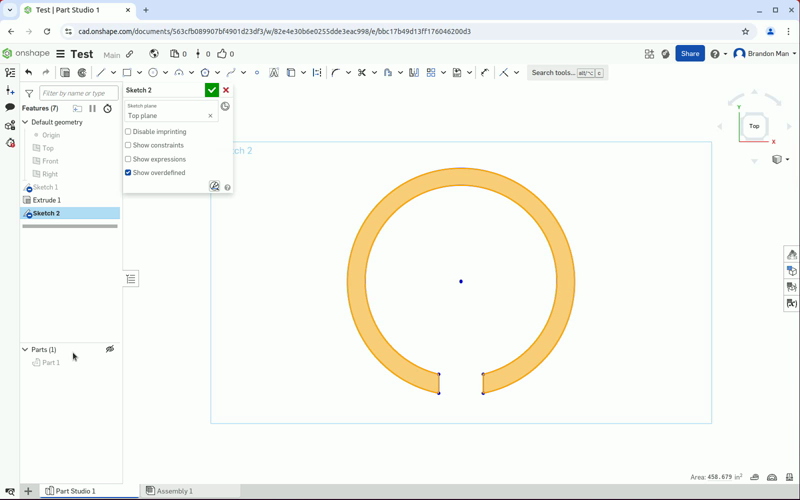
key(shift+e)
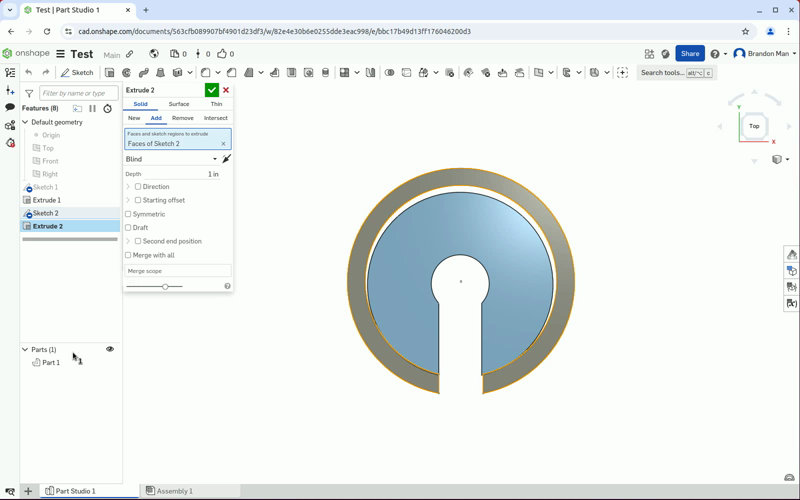
mouse_move(143, 106)
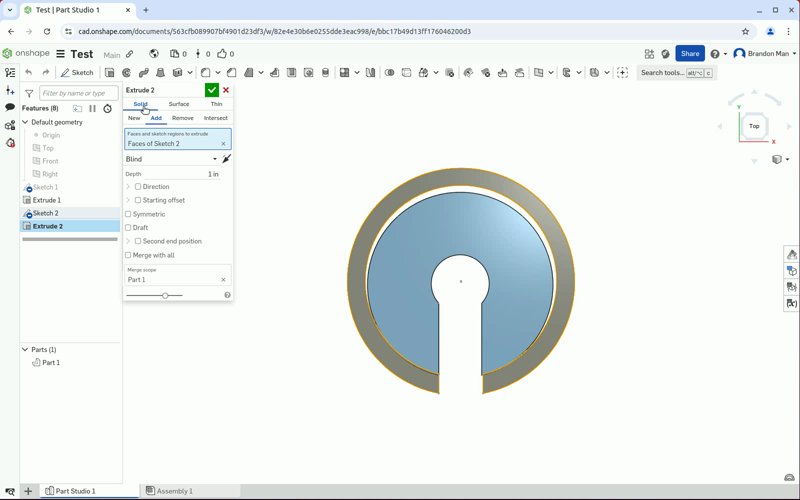
click(143, 106)
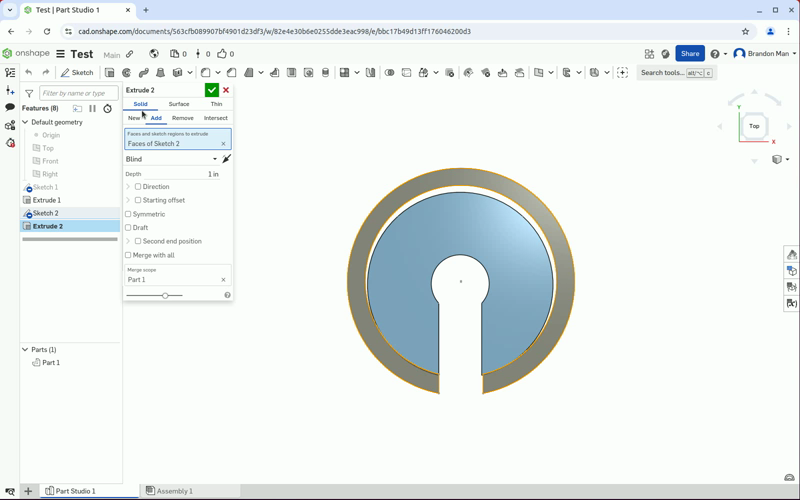
mouse_move(137, 120)
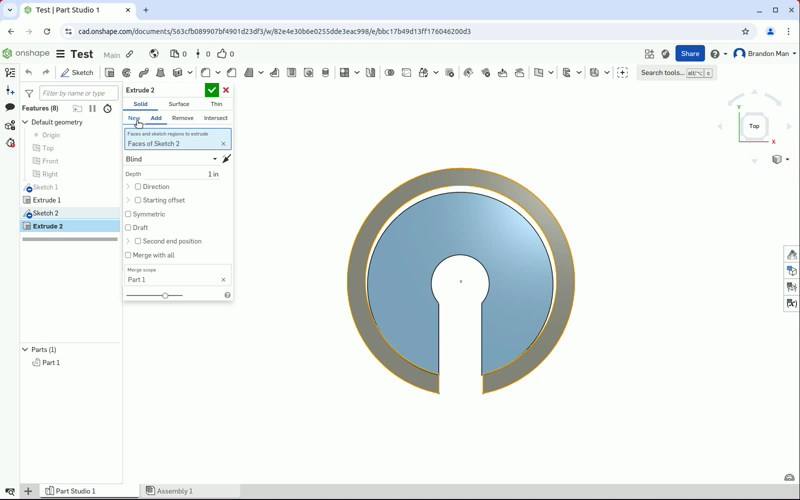
click(137, 120)
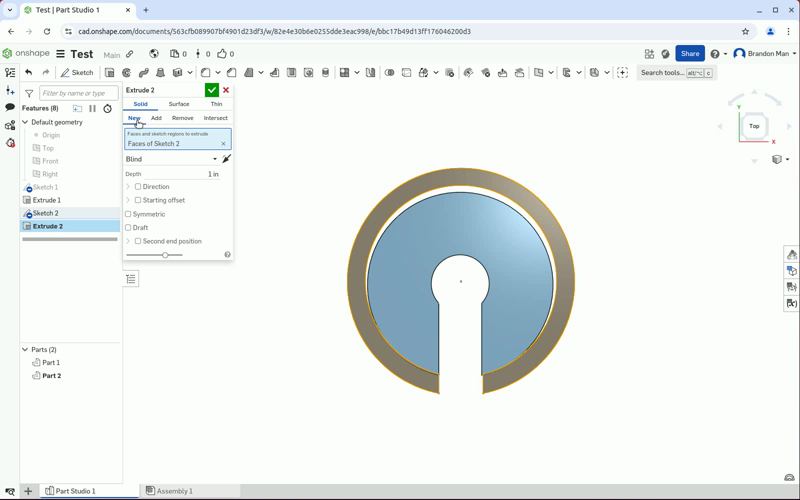
key(tab, 4)
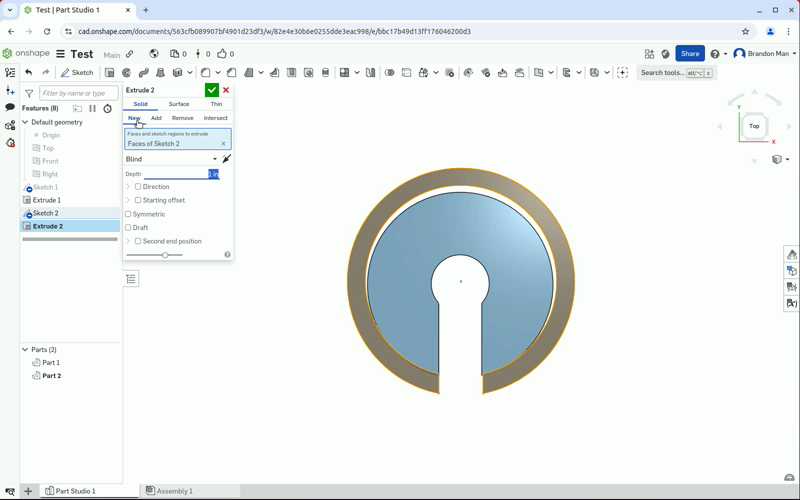
text(1.204)
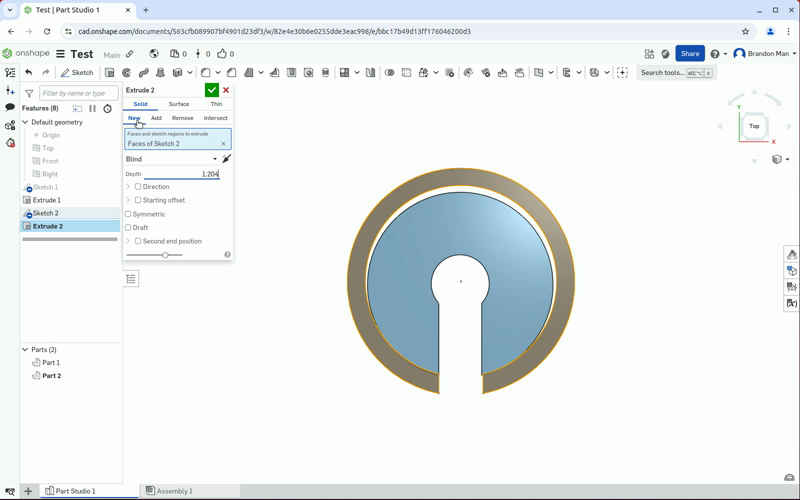
key(enter)
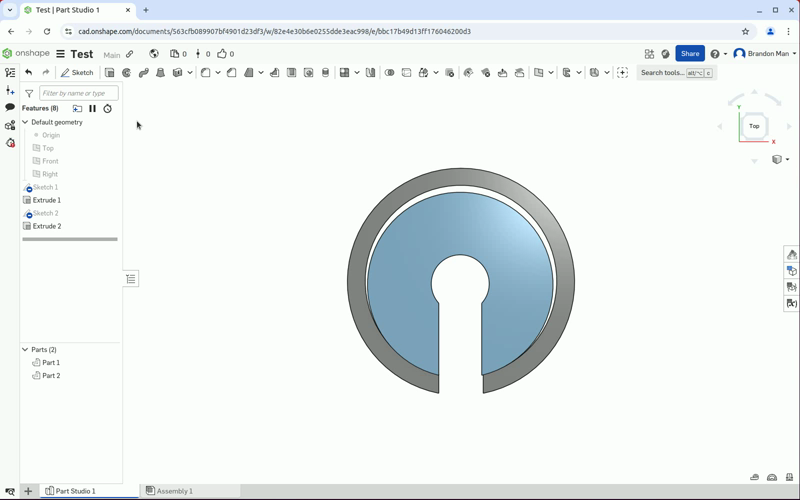
key(shift+h)
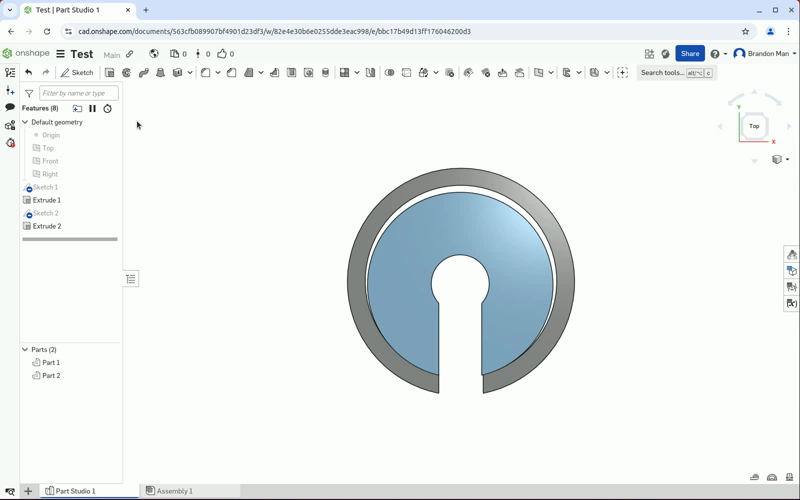
key(shift+h)
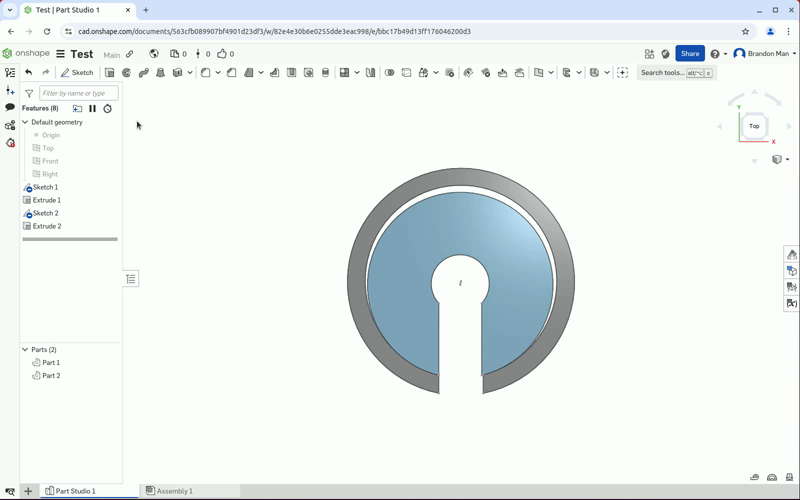
key(shift+7)
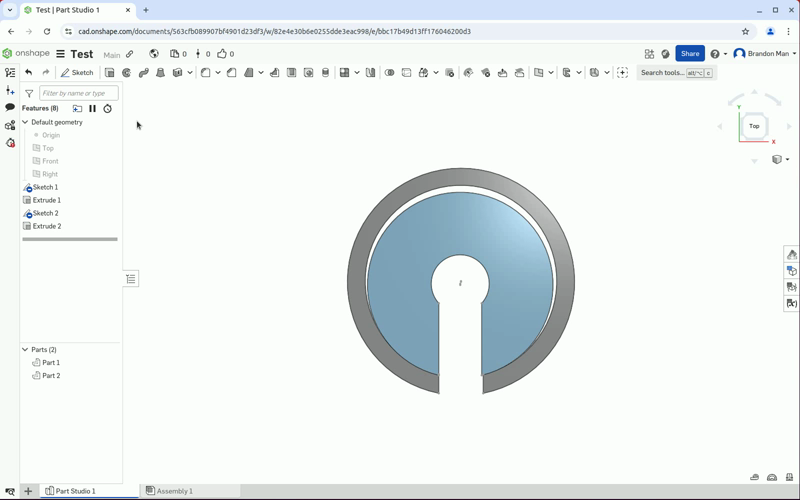
key(up, 3)
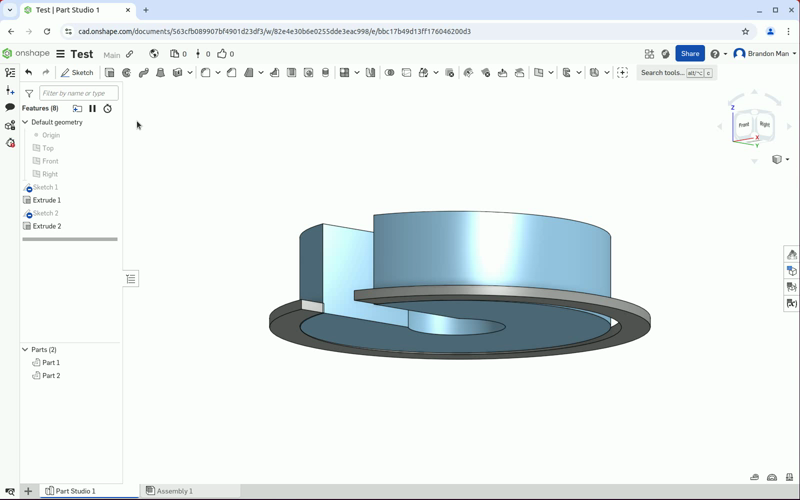
key(left, 3)
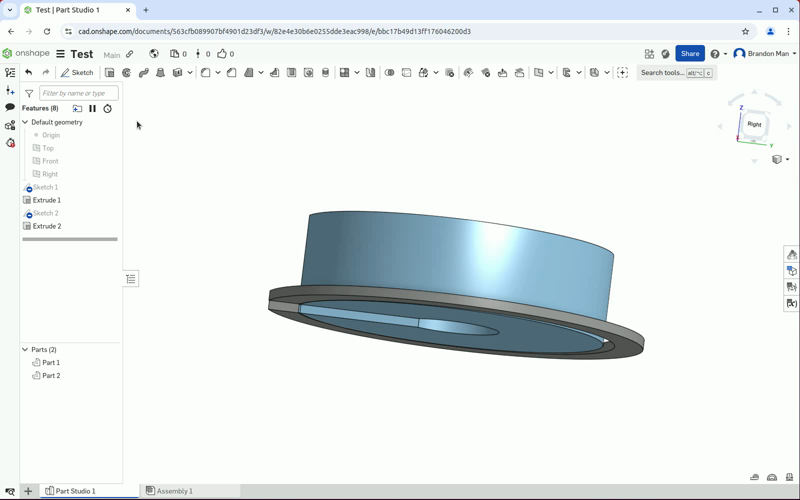
key(right, 3)
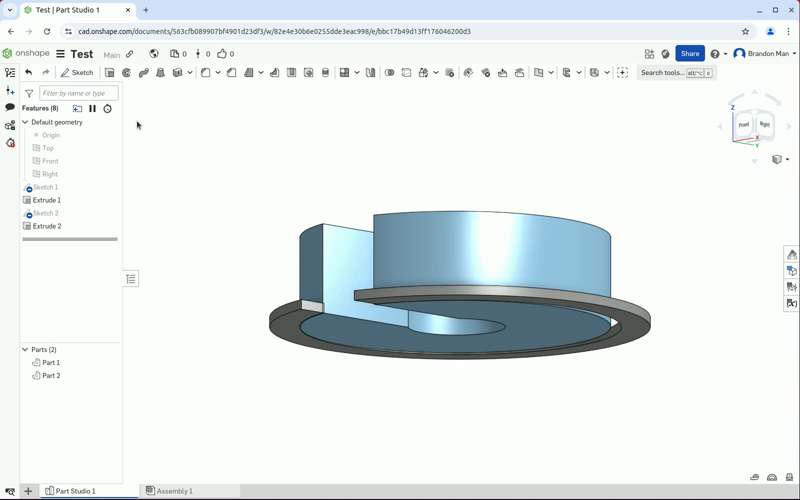
key(down, 3)
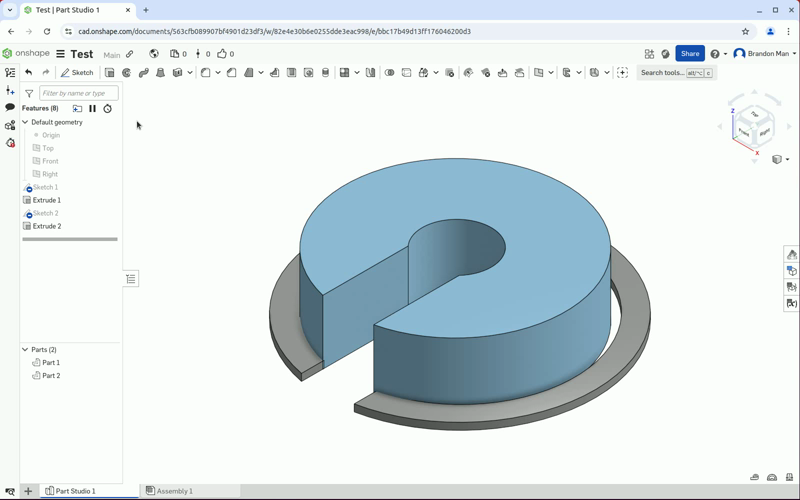
mouse_move(73, 189)
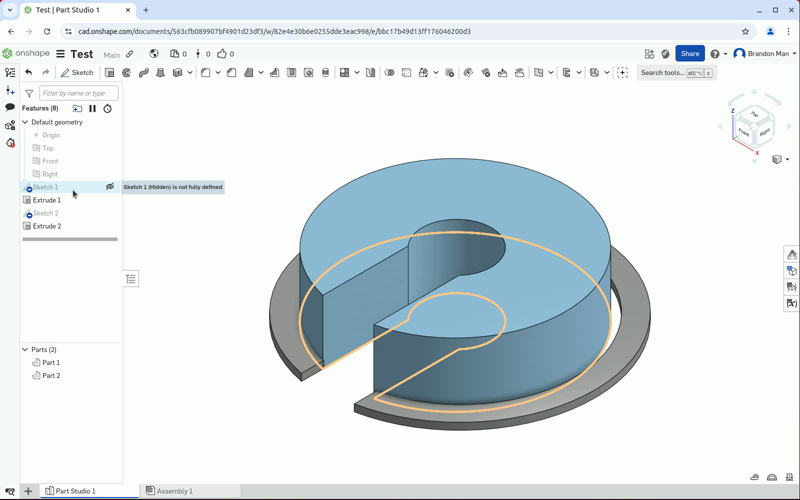
click(73, 189)